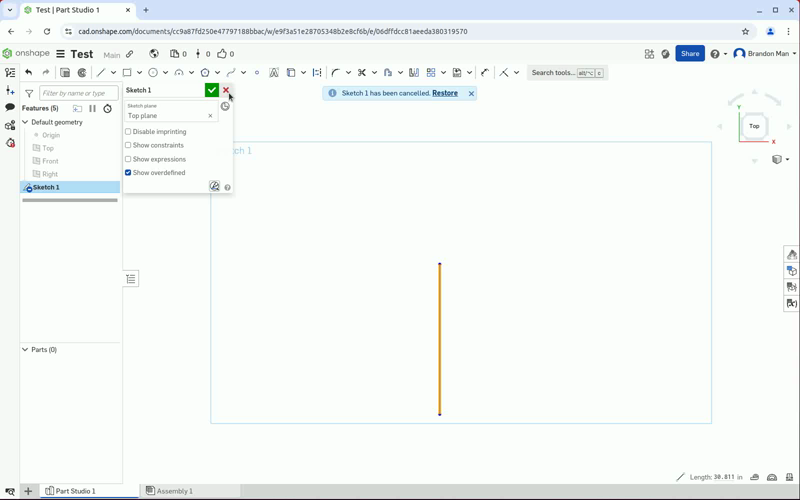
key(shift+h)
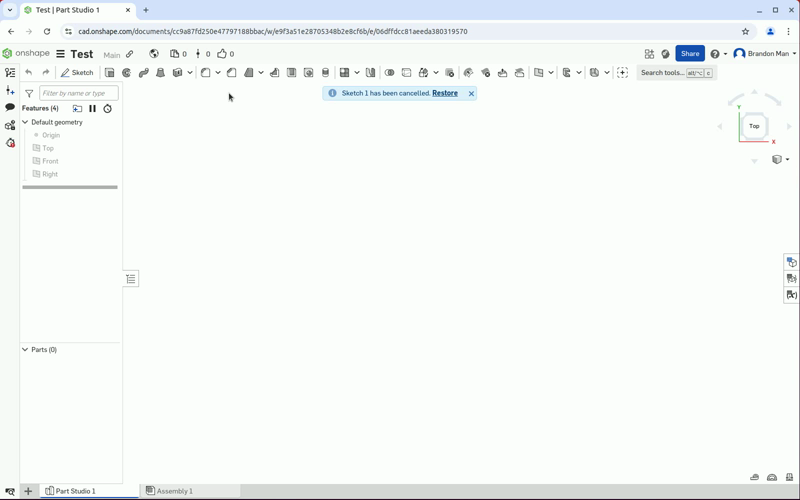
mouse_move(73, 352)
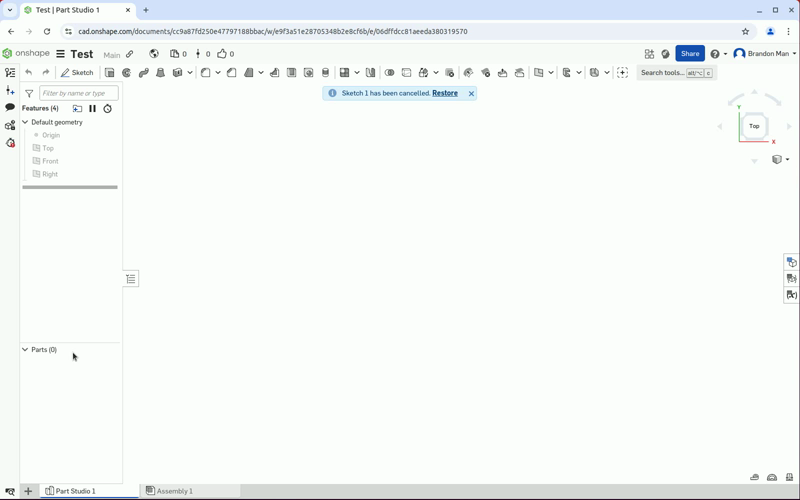
key(y)
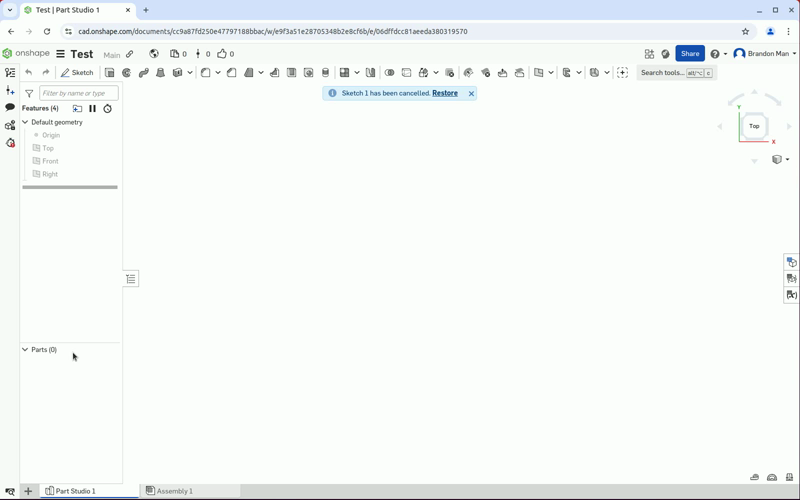
key(shift+p)
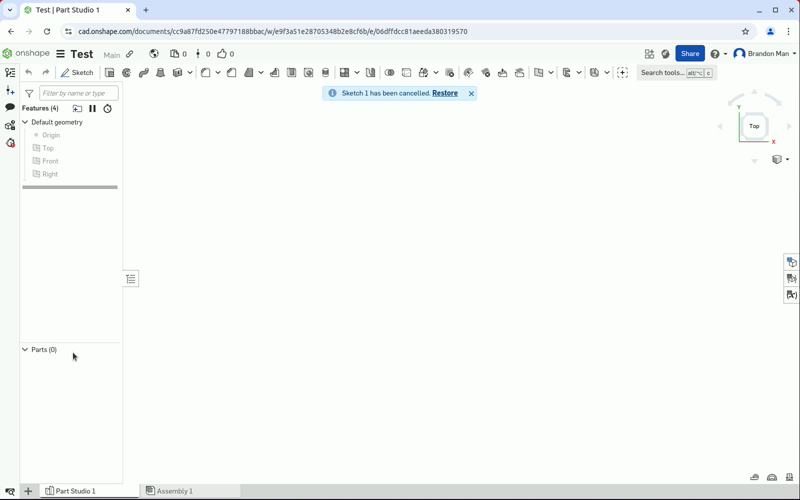
key(space)
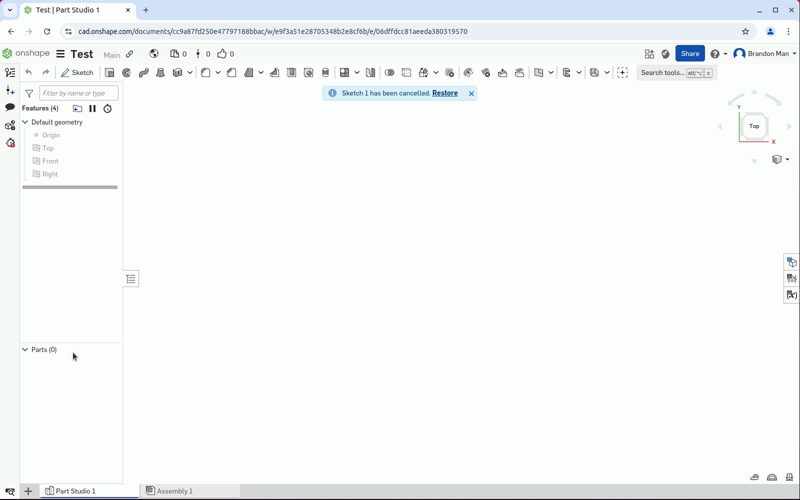
key_down(shift)
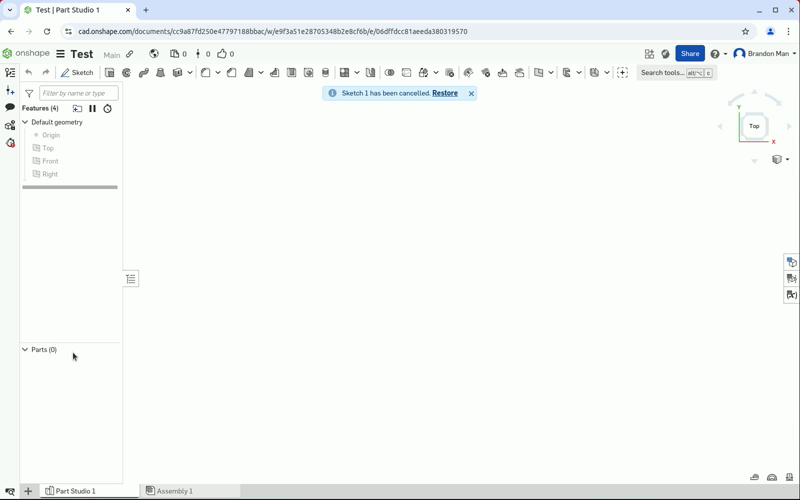
key(up)
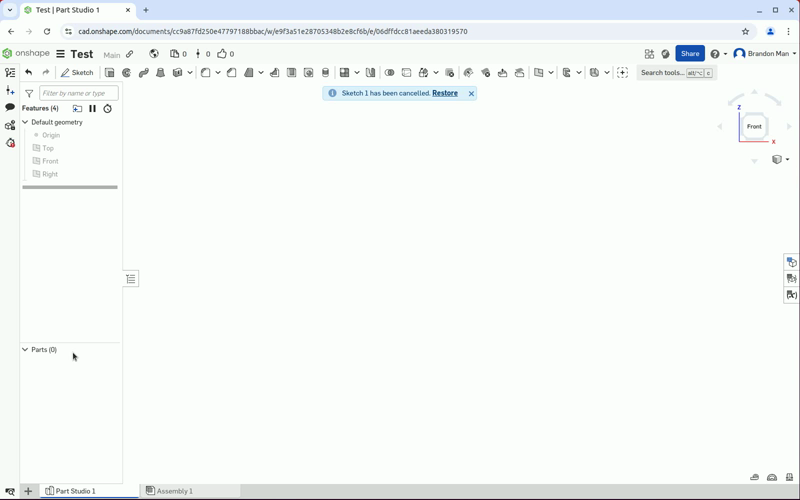
key_up(shift)
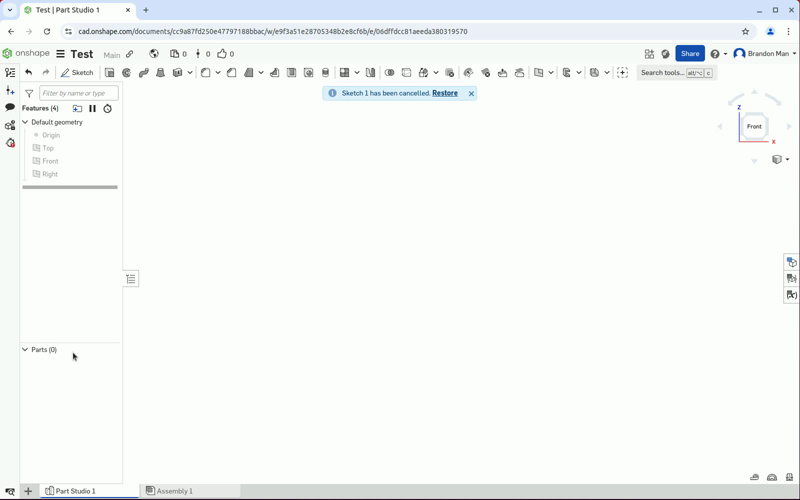
mouse_move(73, 352)
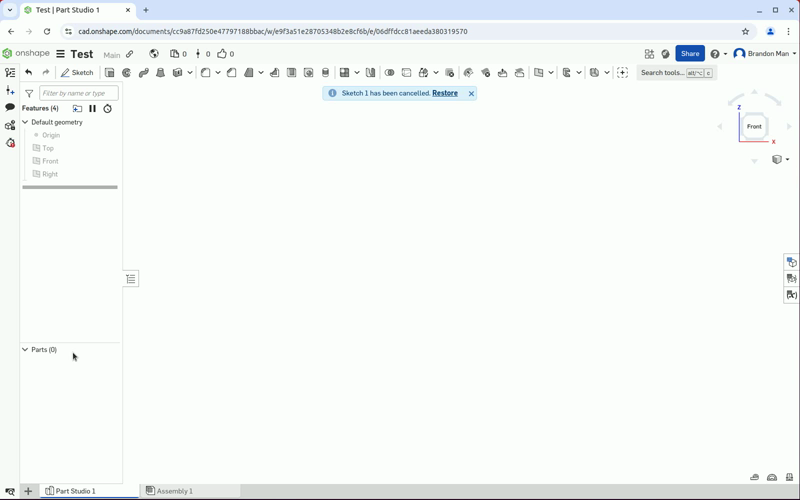
key(shift+y)
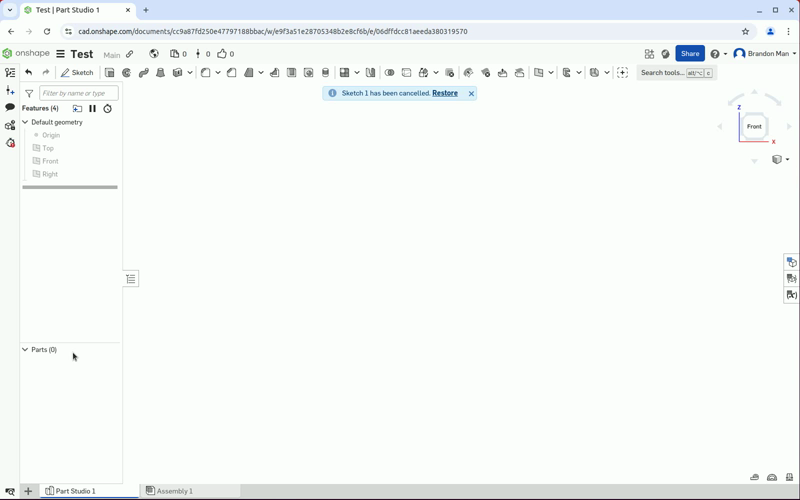
key(shift+s)
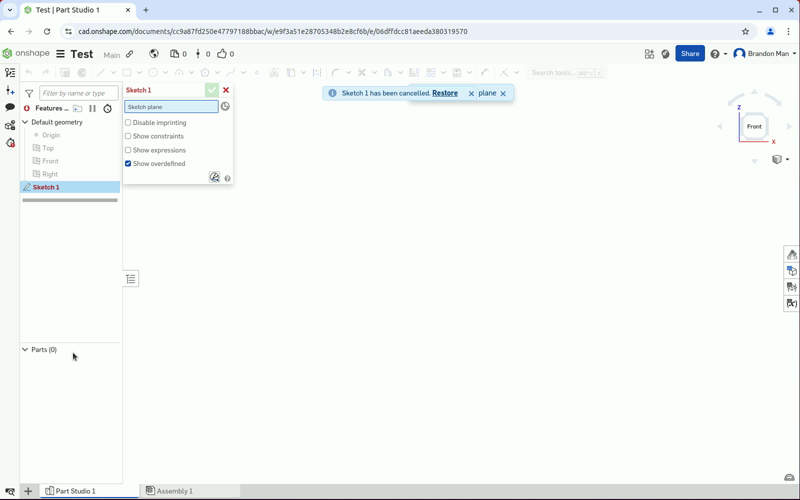
mouse_move(73, 163)
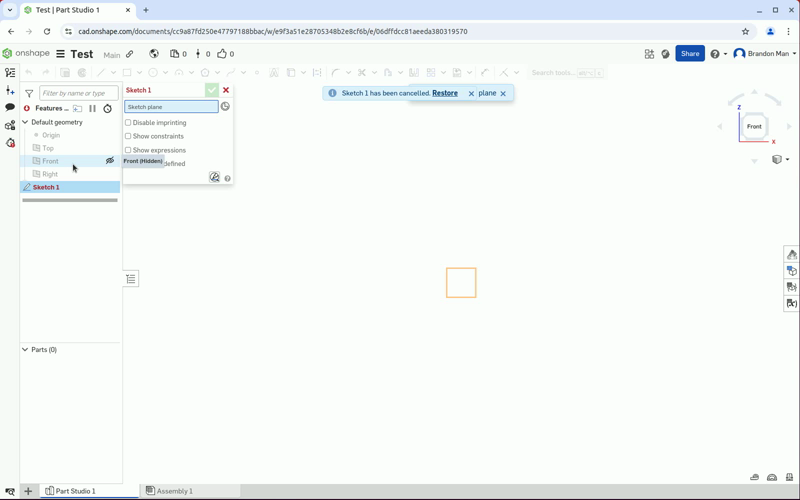
click(73, 163)
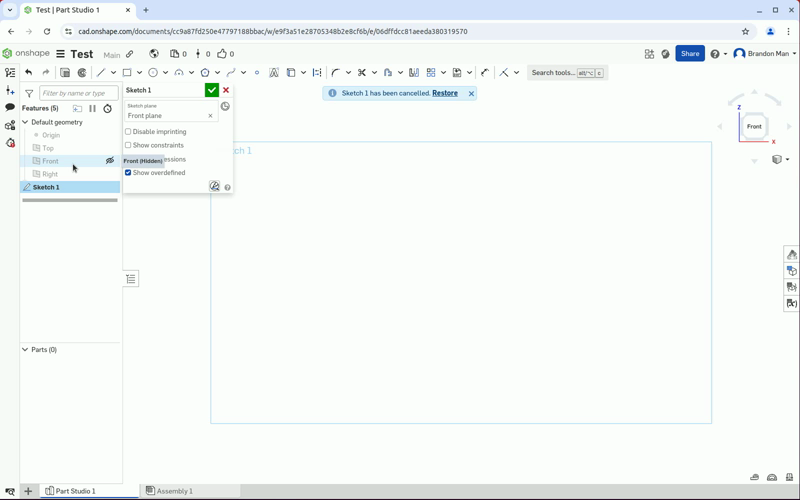
mouse_move(73, 352)
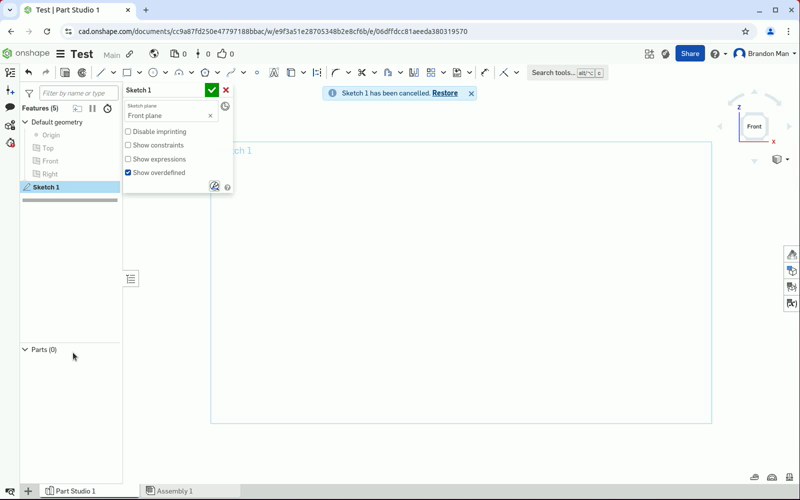
key(y)
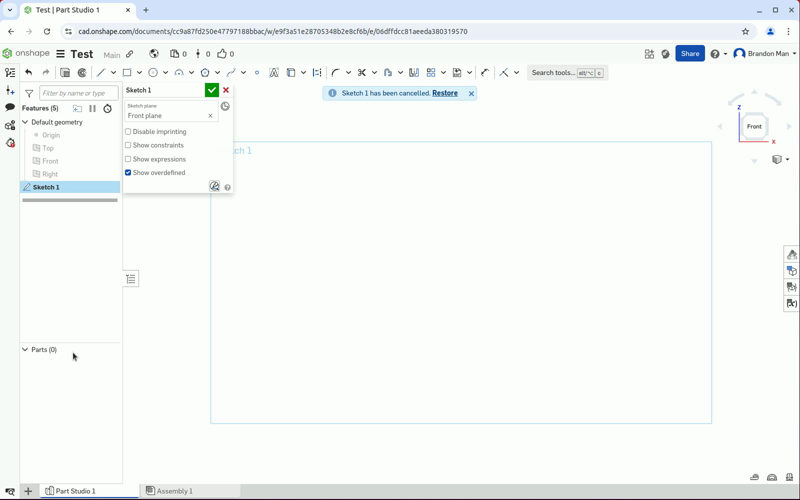
key(l)
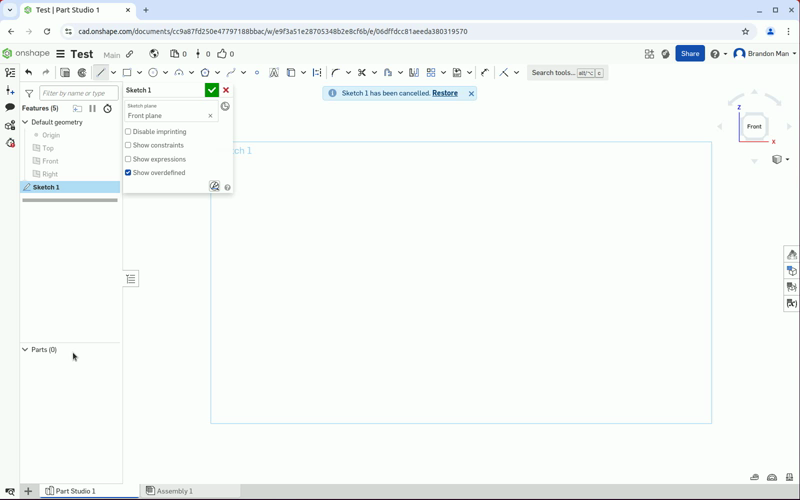
key_down(shift)
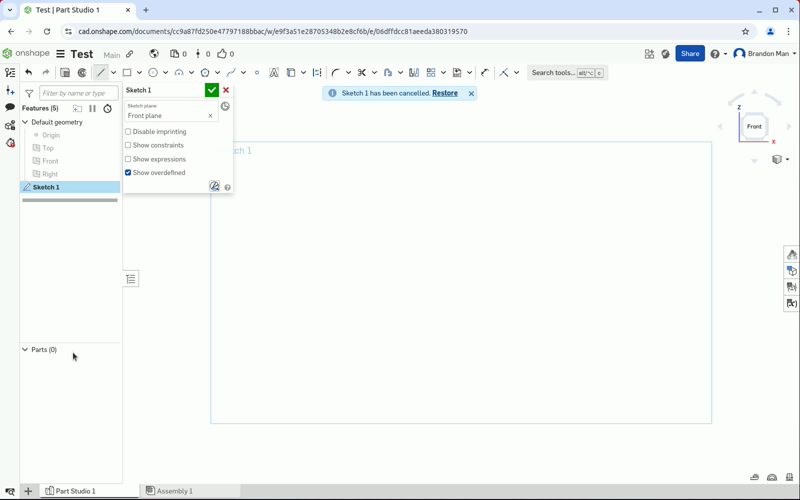
mouse_move(460, 282)
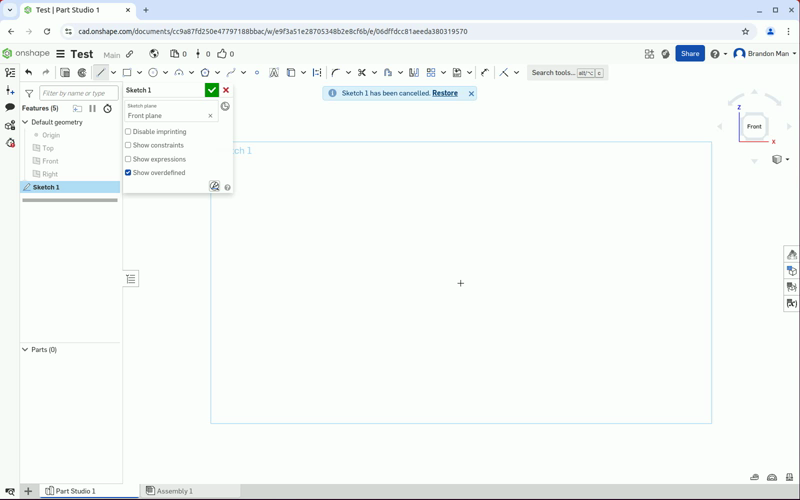
click(460, 282)
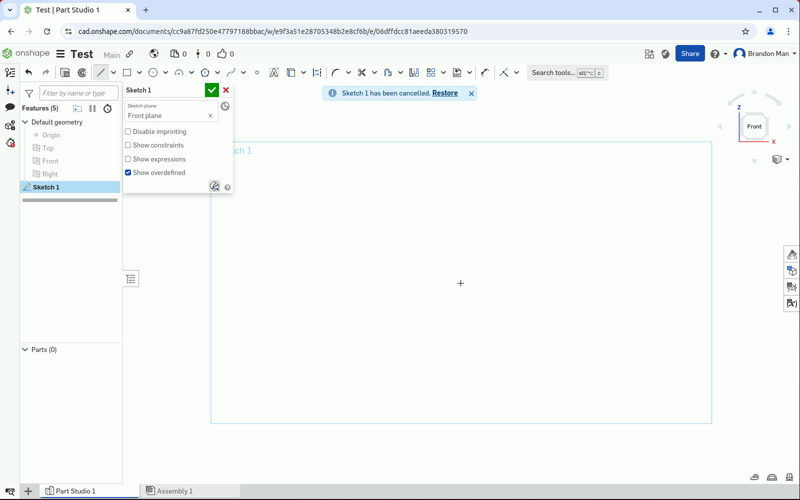
key_up(shift)
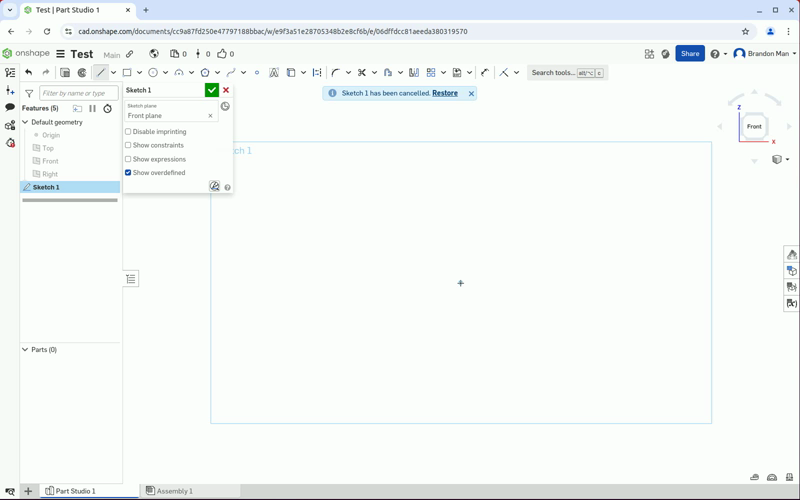
key_down(shift)
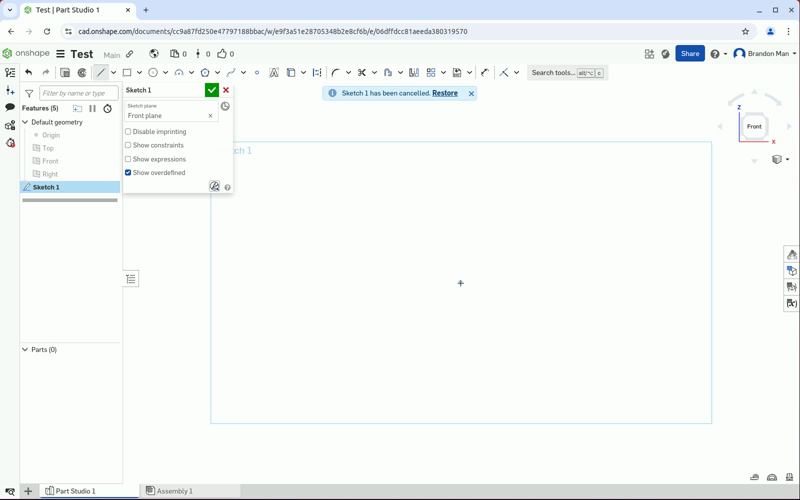
mouse_move(573, 282)
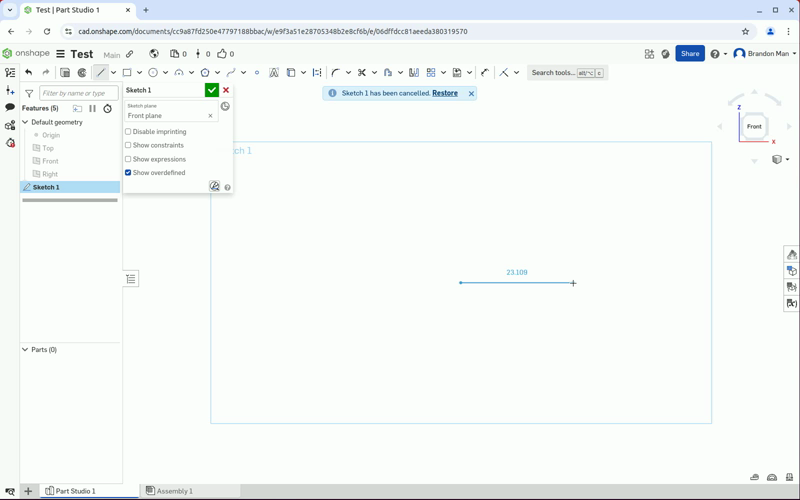
click(573, 282)
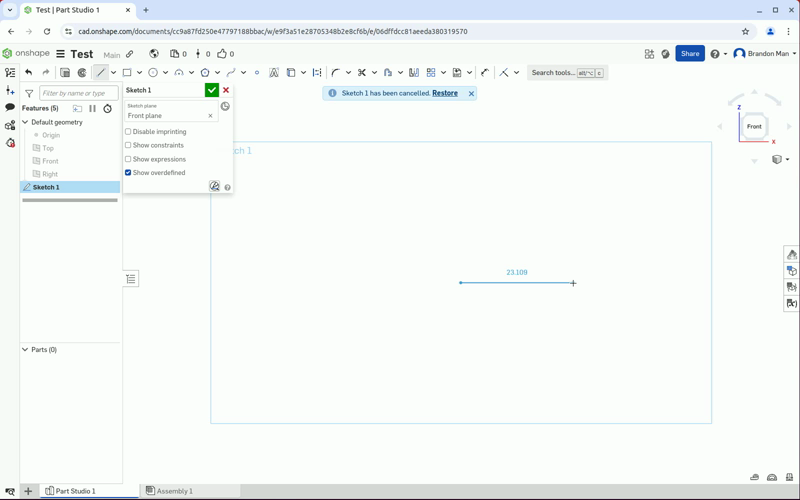
key_up(shift)
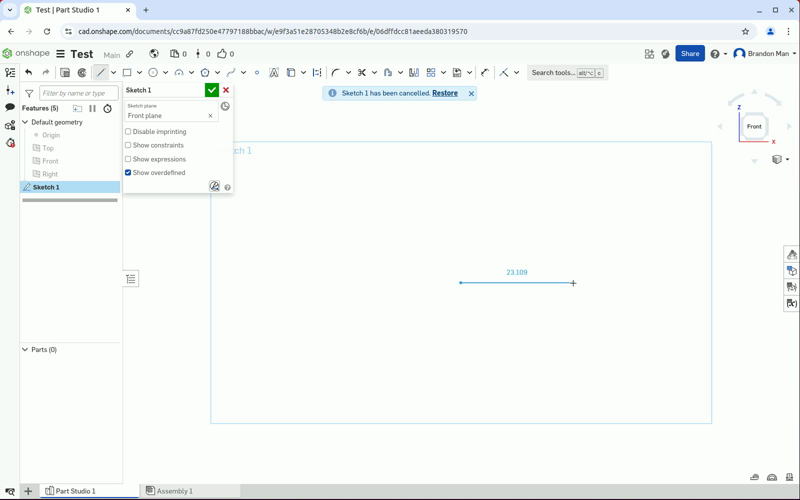
key_down(shift)
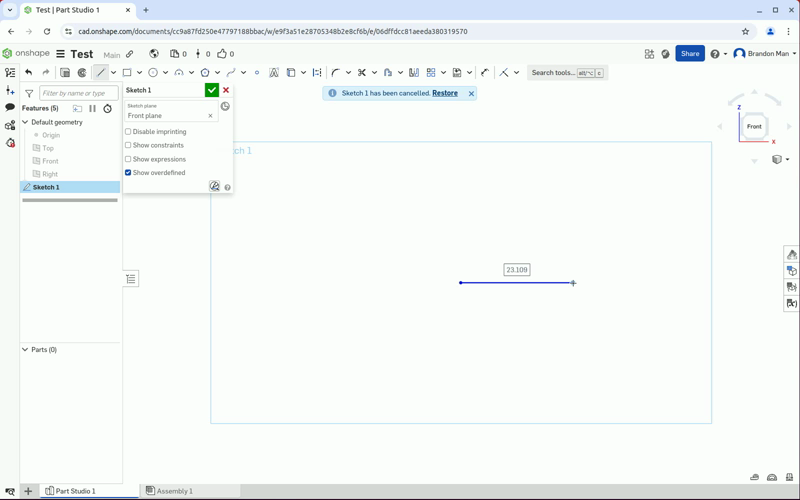
mouse_move(589, 282)
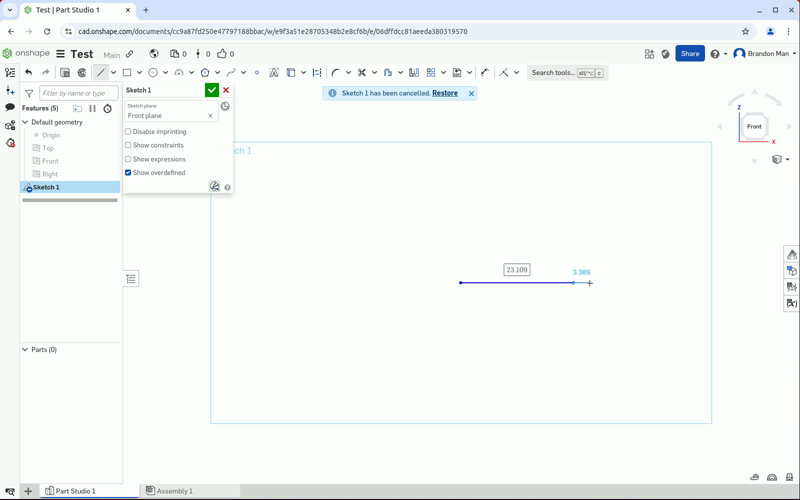
mouse_move(573, 273)
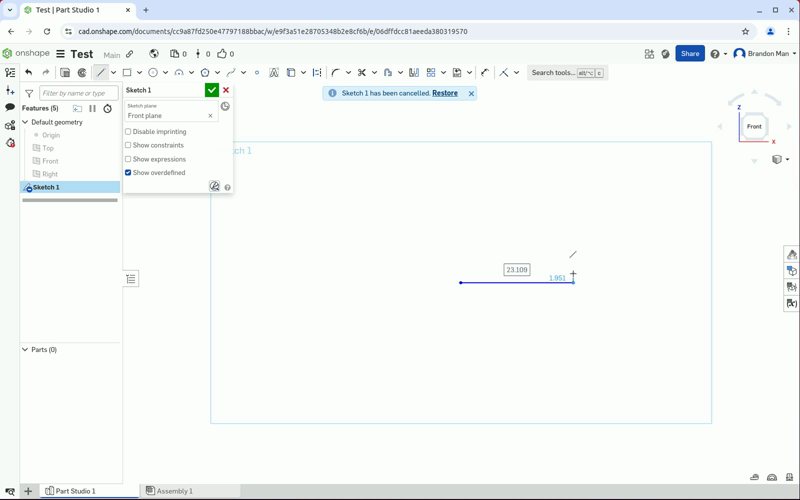
click(573, 273)
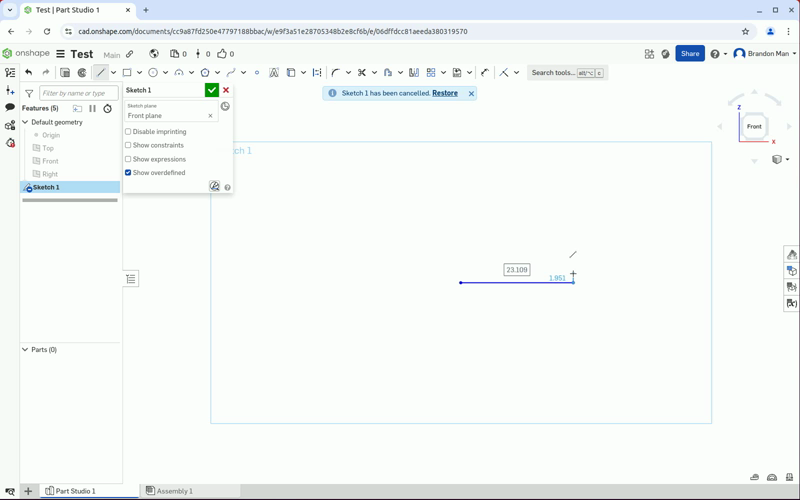
key_up(shift)
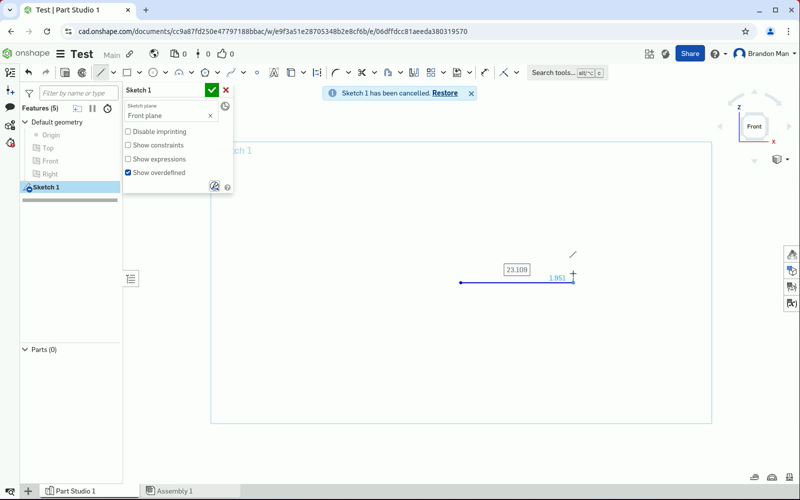
key_down(shift)
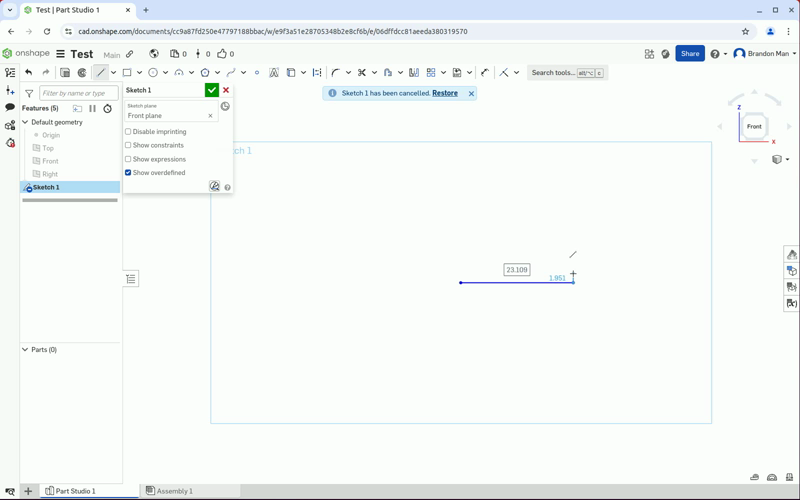
mouse_move(589, 273)
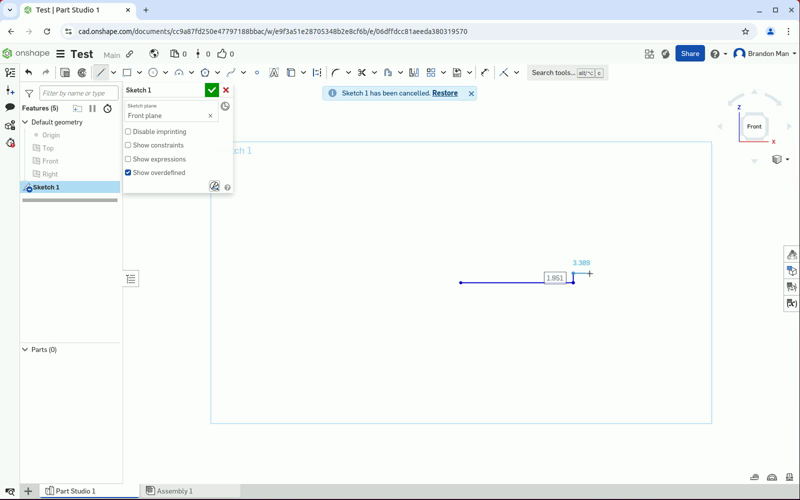
mouse_move(544, 273)
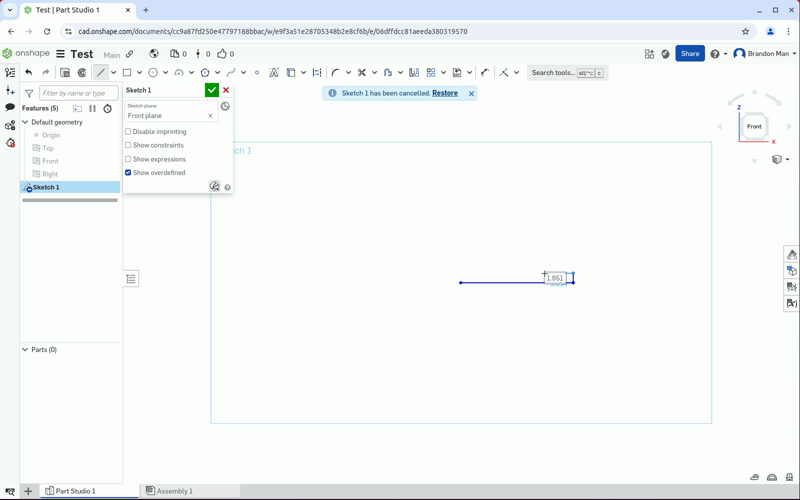
click(544, 273)
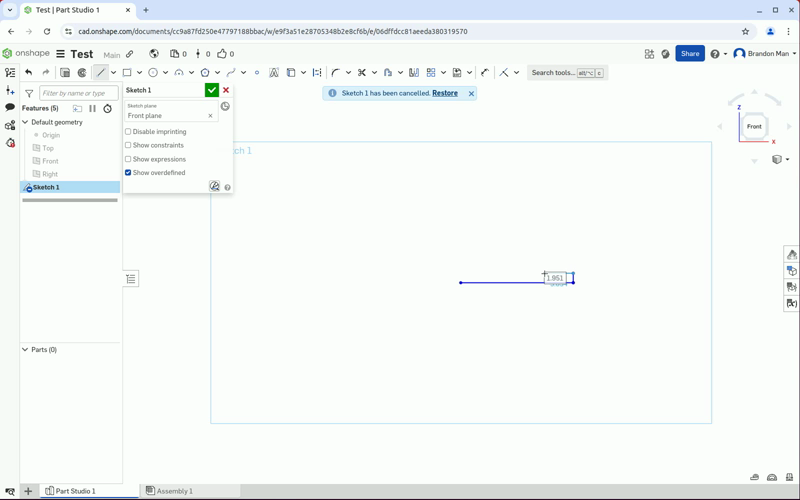
key_up(shift)
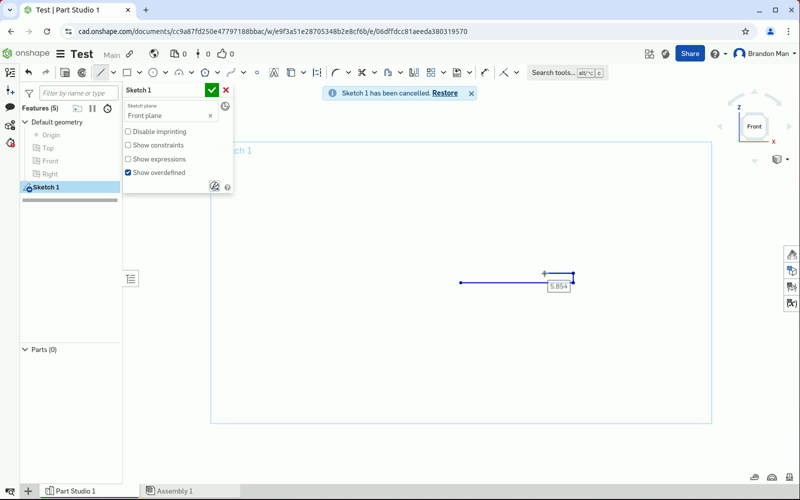
key_down(shift)
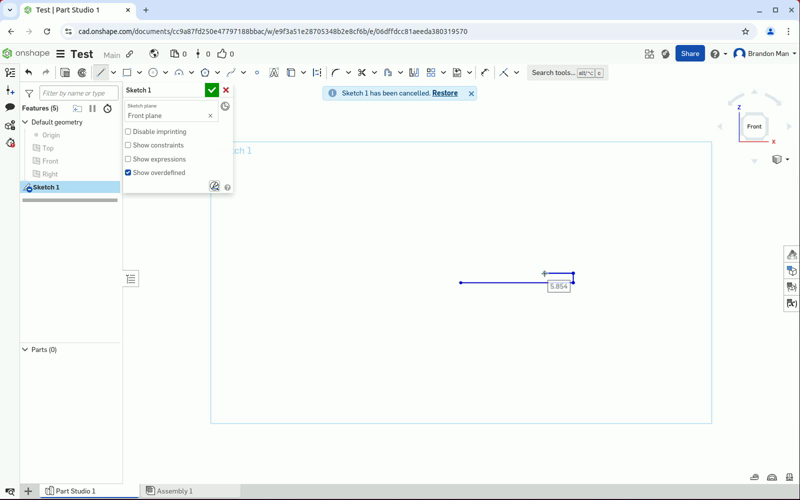
mouse_move(574, 273)
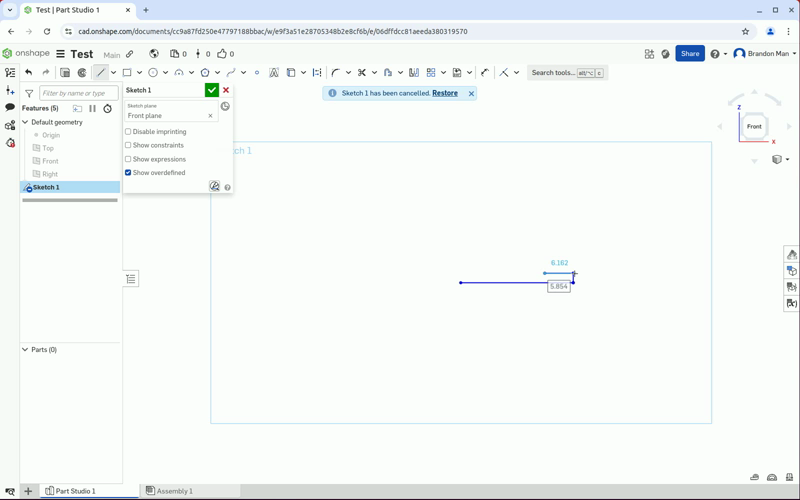
mouse_move(544, 215)
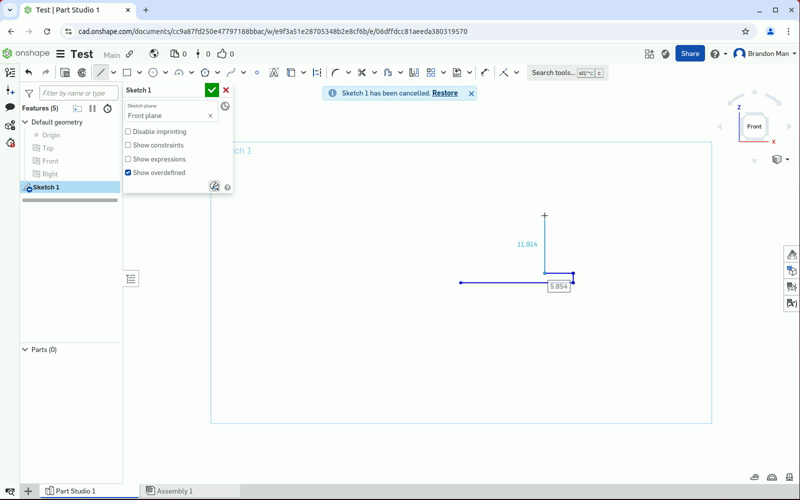
click(544, 215)
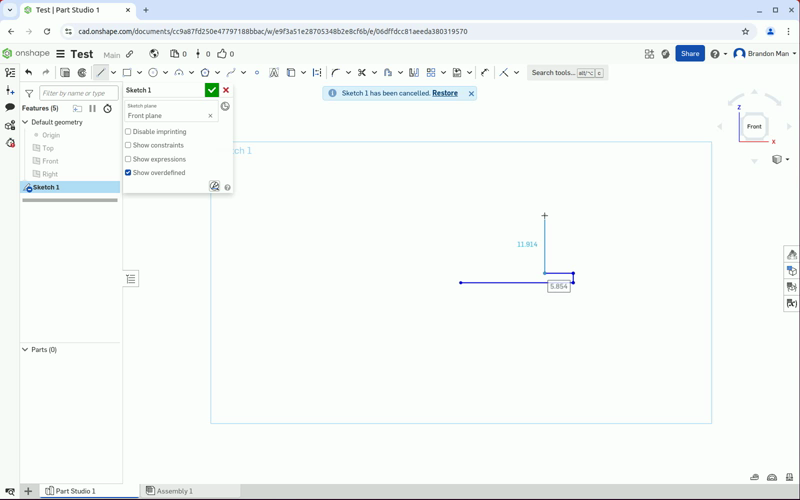
key_up(shift)
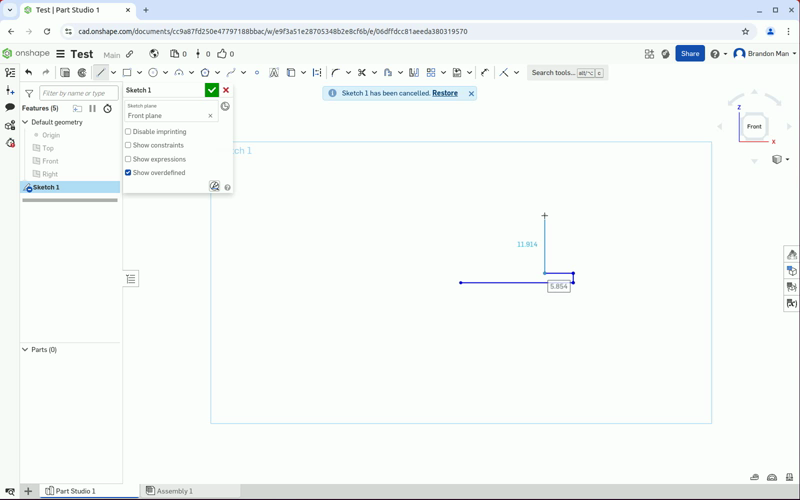
key_down(shift)
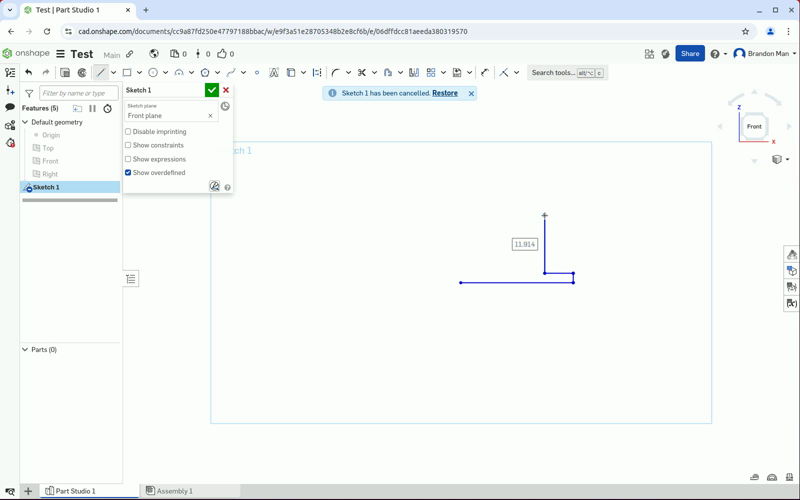
mouse_move(574, 215)
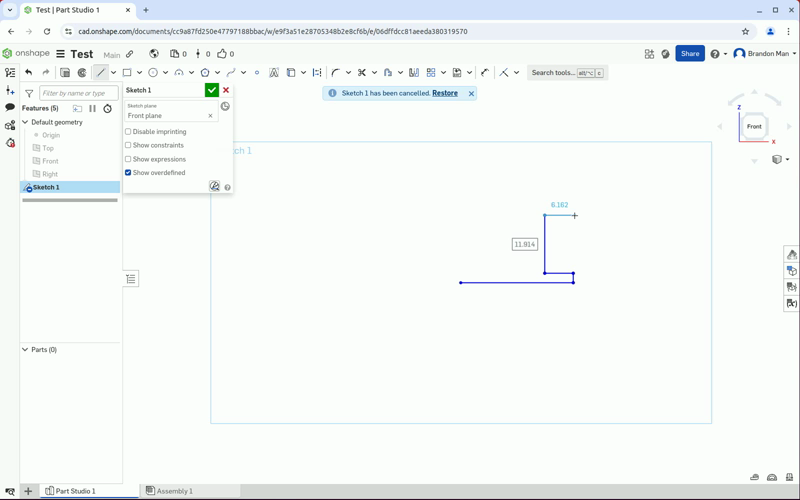
mouse_move(489, 215)
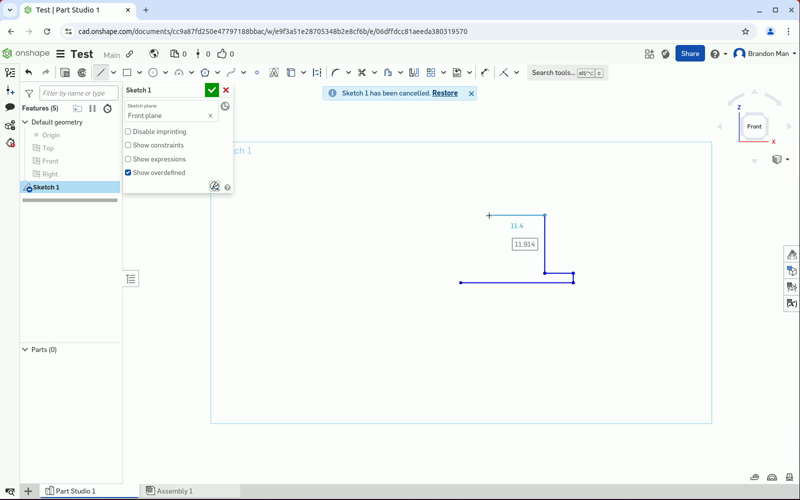
click(489, 215)
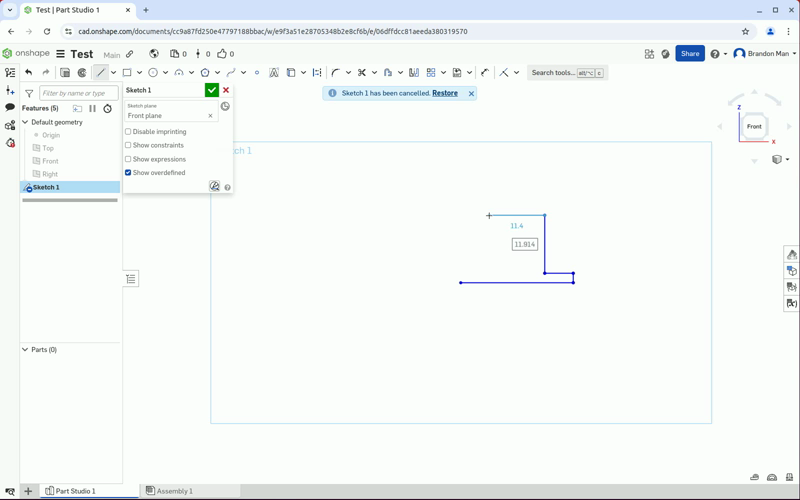
key_up(shift)
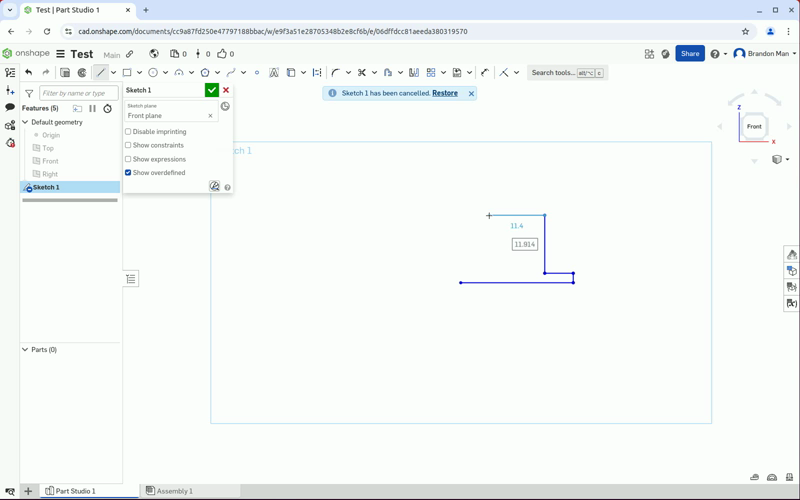
key_down(shift)
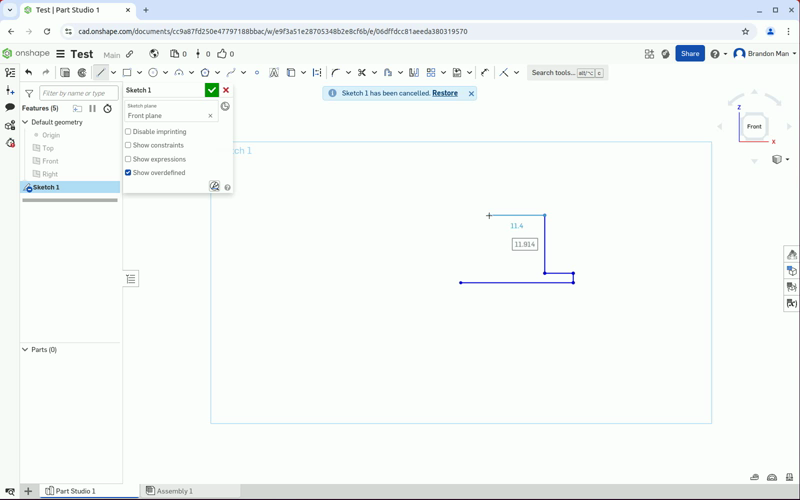
mouse_move(519, 215)
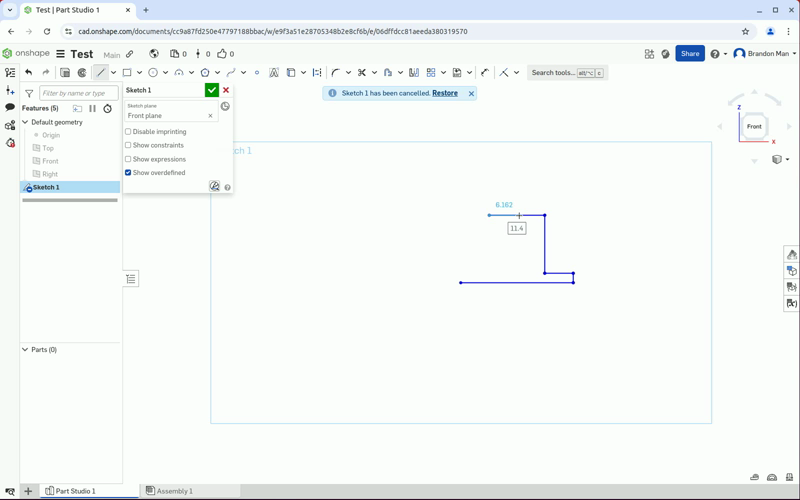
mouse_move(489, 273)
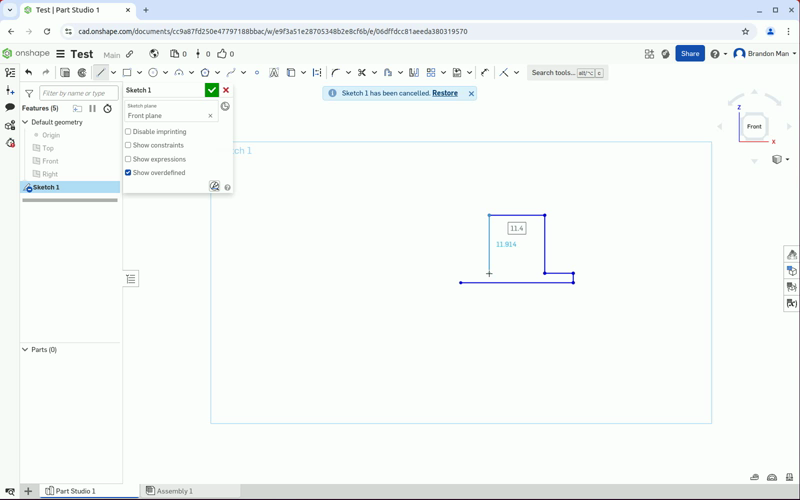
click(489, 273)
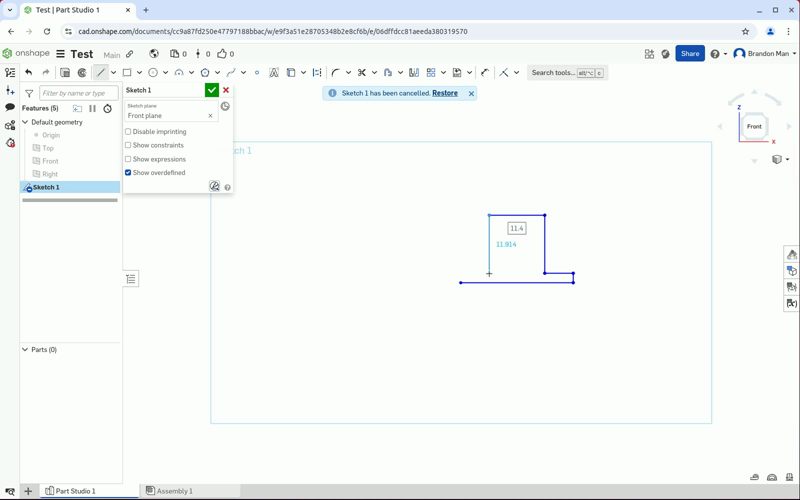
key_up(shift)
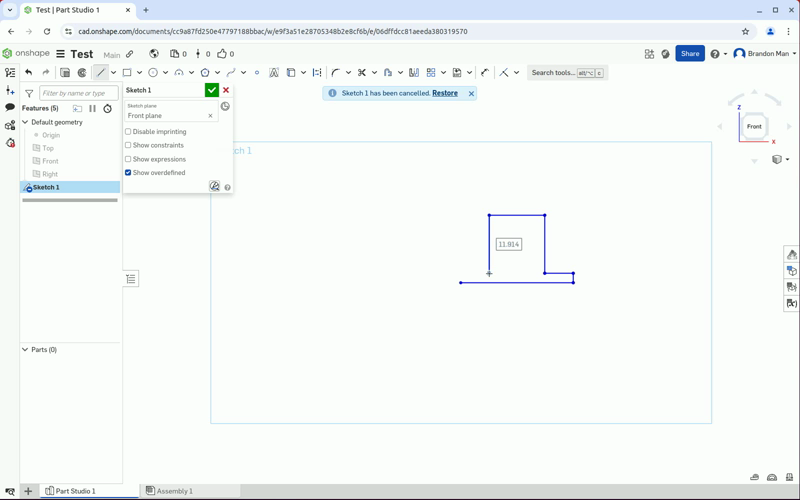
key_down(shift)
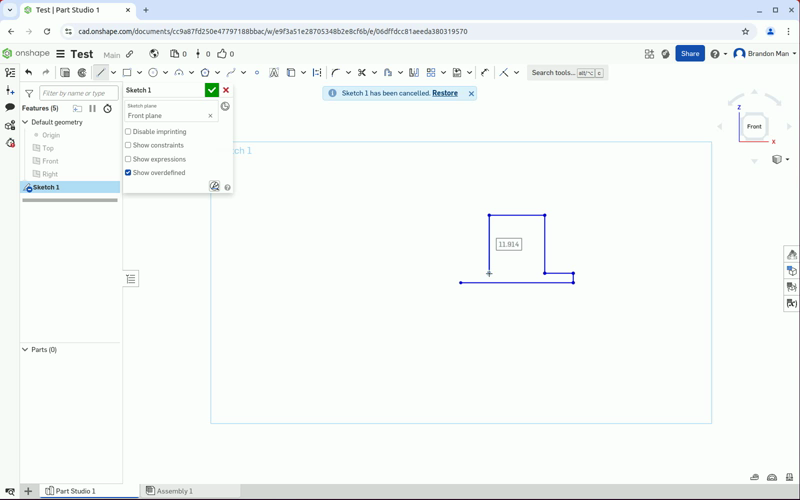
mouse_move(519, 273)
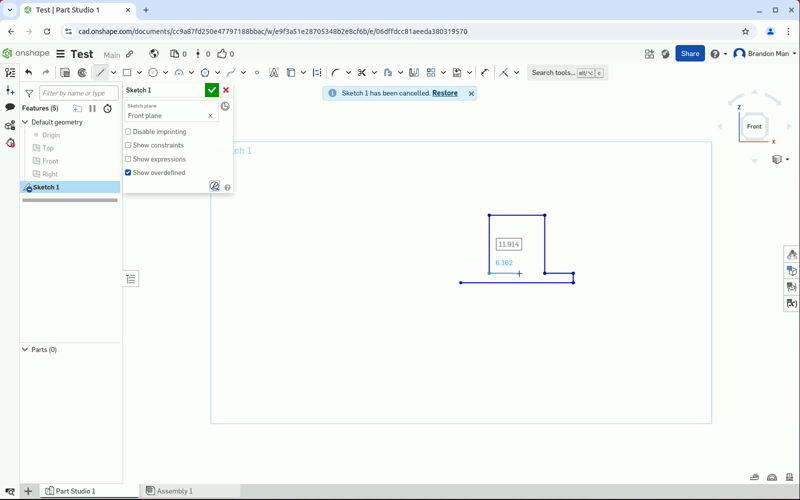
mouse_move(460, 273)
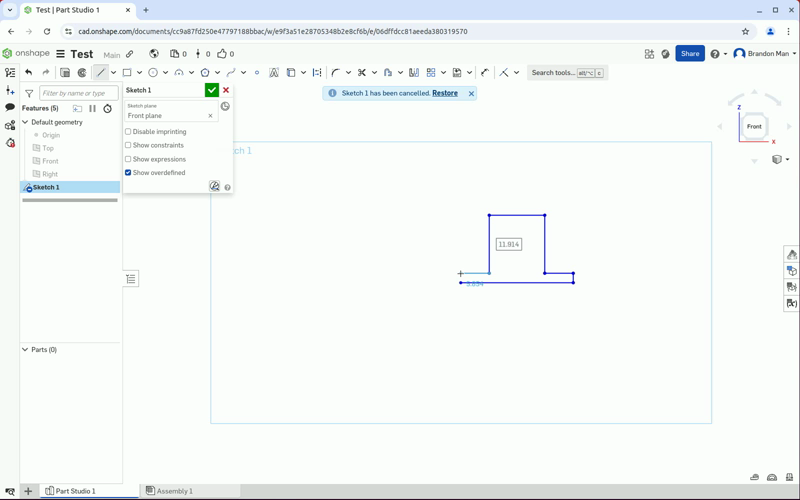
click(460, 273)
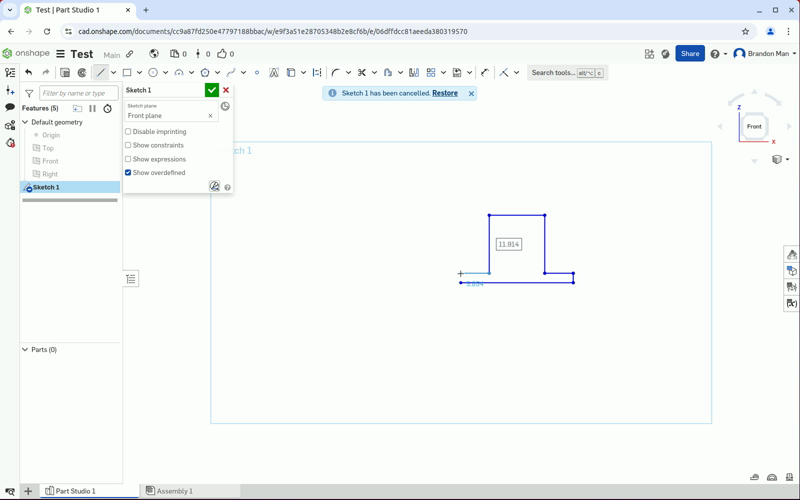
key_up(shift)
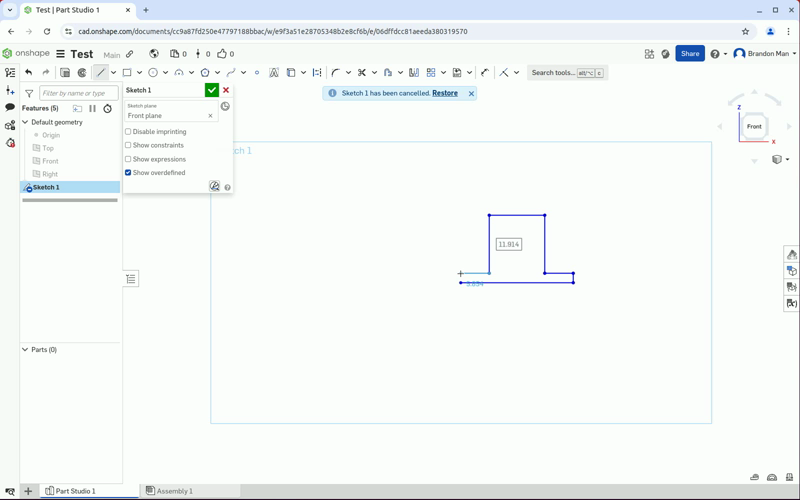
mouse_move(490, 273)
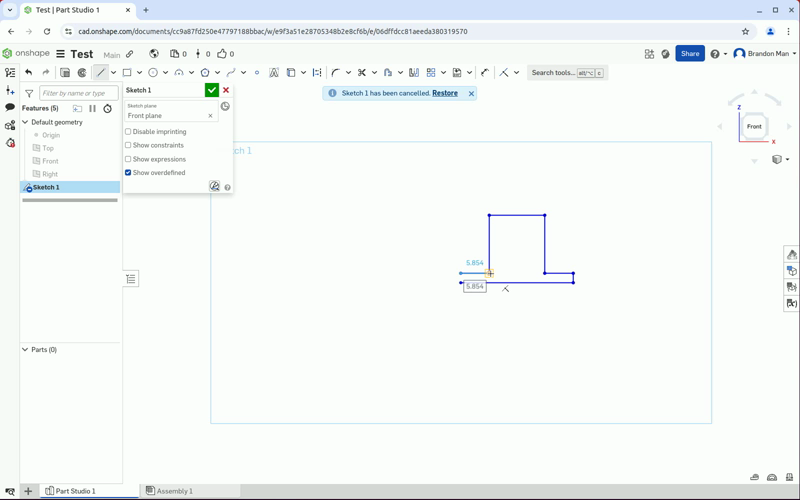
key_down(shift)
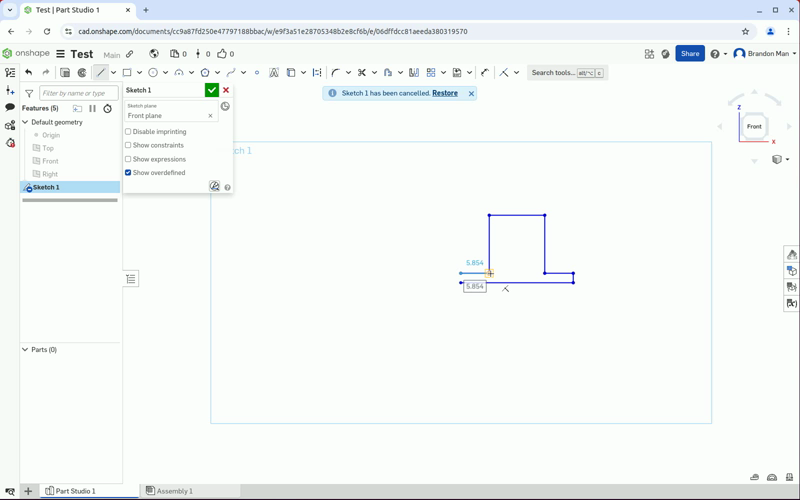
mouse_move(460, 282)
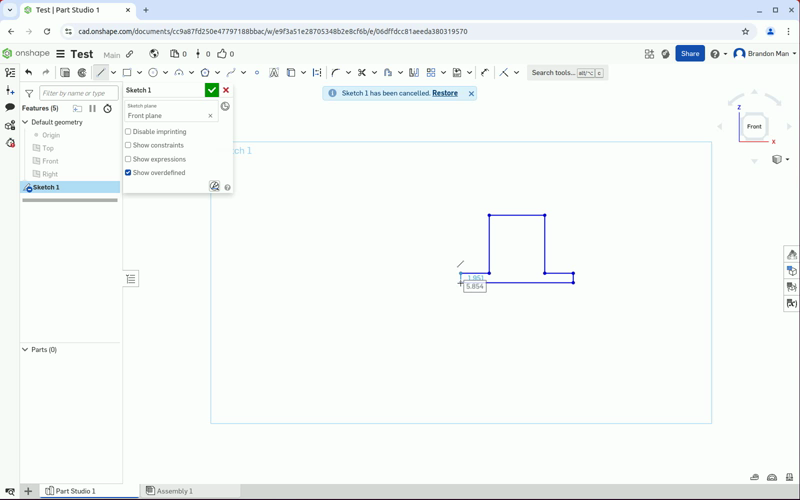
key_up(shift)
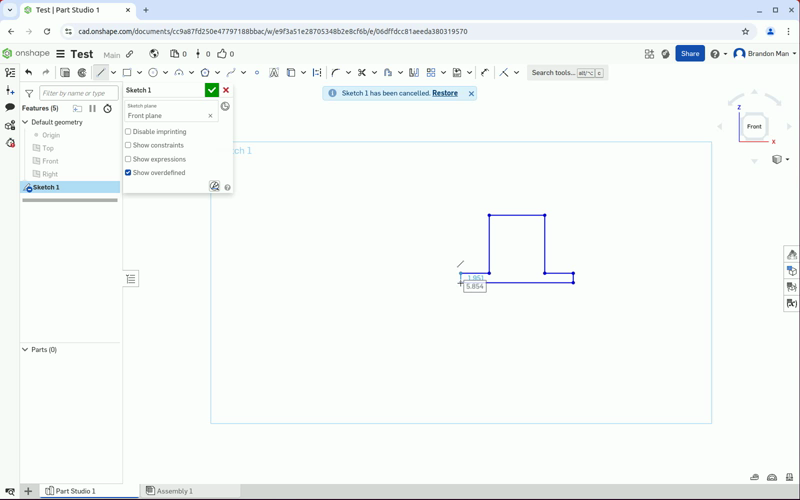
click(460, 282)
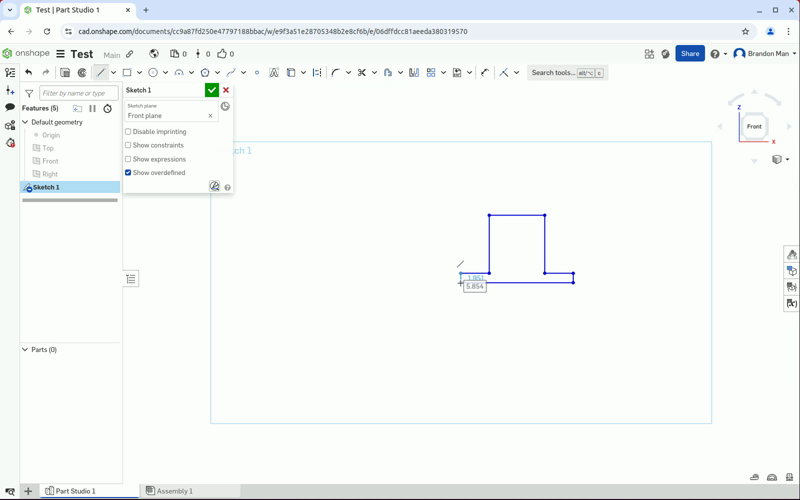
key(esc)
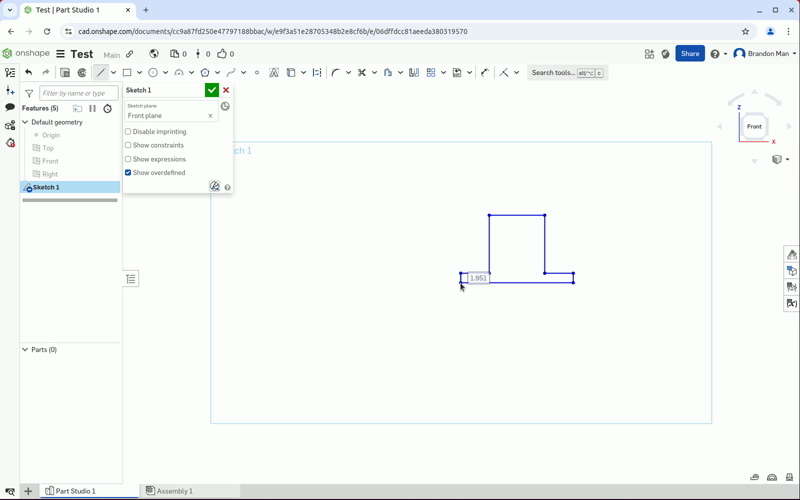
mouse_move(529, 268)
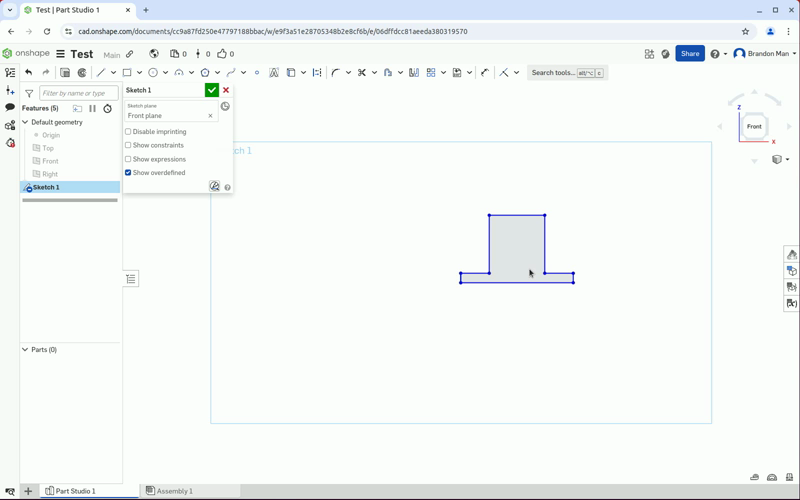
click(529, 268)
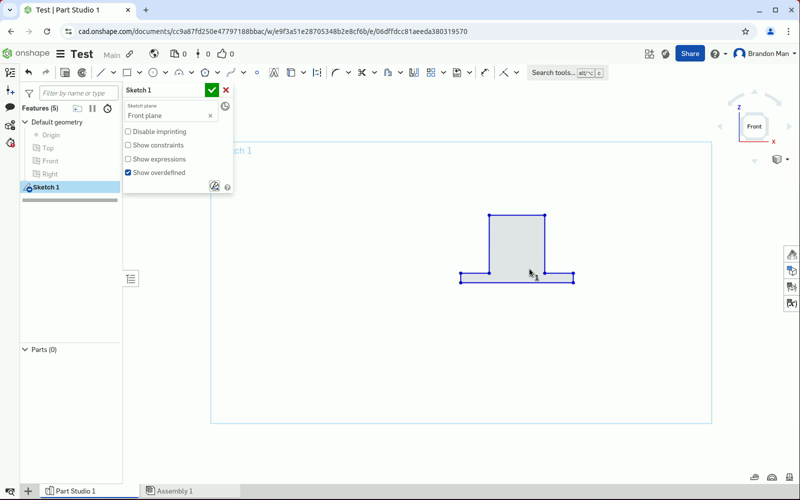
mouse_move(73, 352)
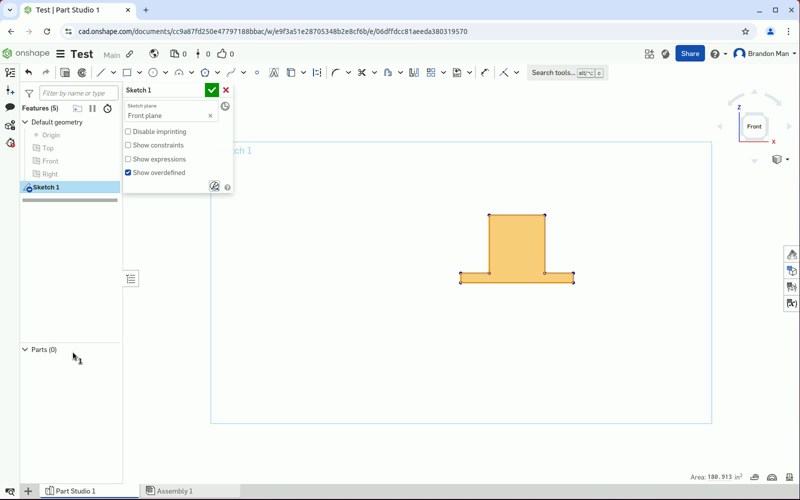
key(shift+y)
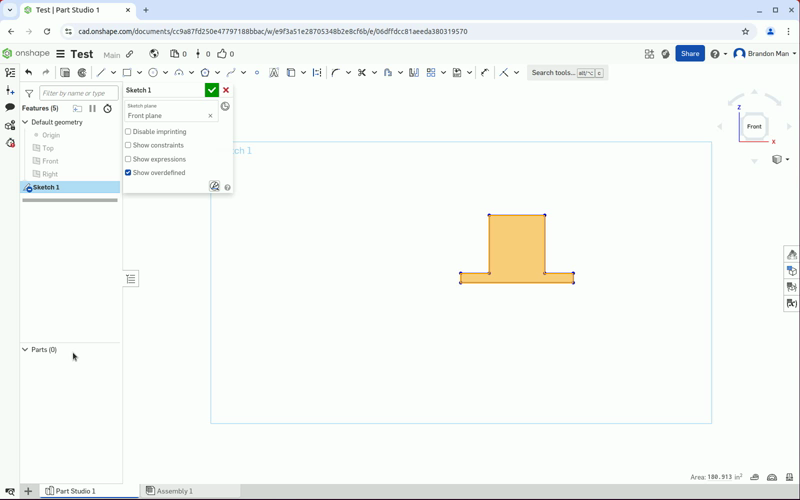
key(shift+e)
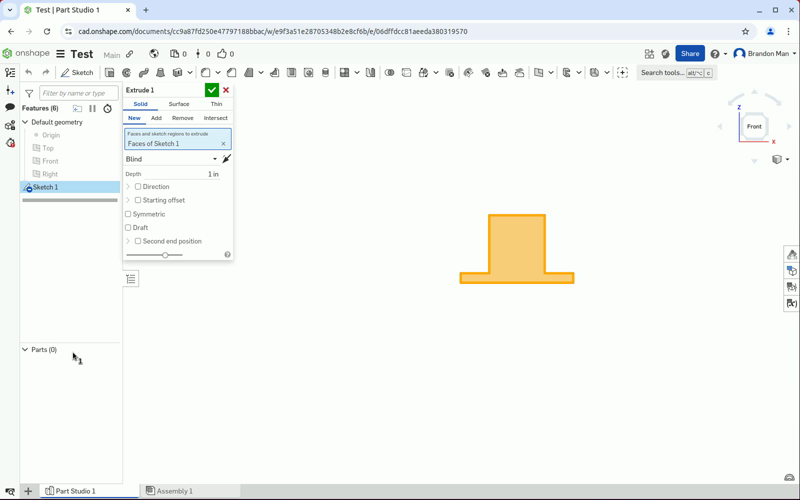
mouse_move(143, 106)
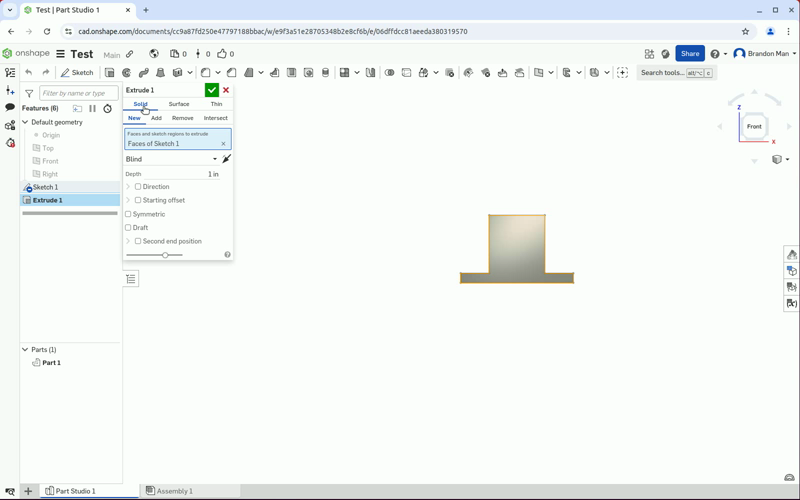
click(143, 106)
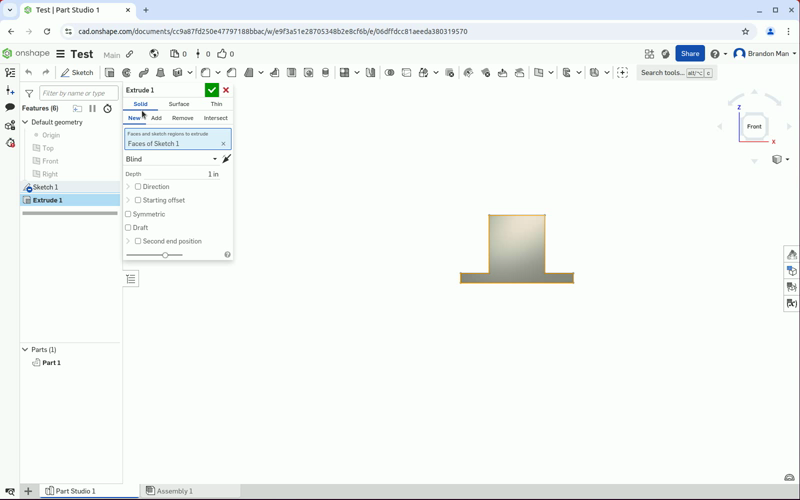
mouse_move(137, 120)
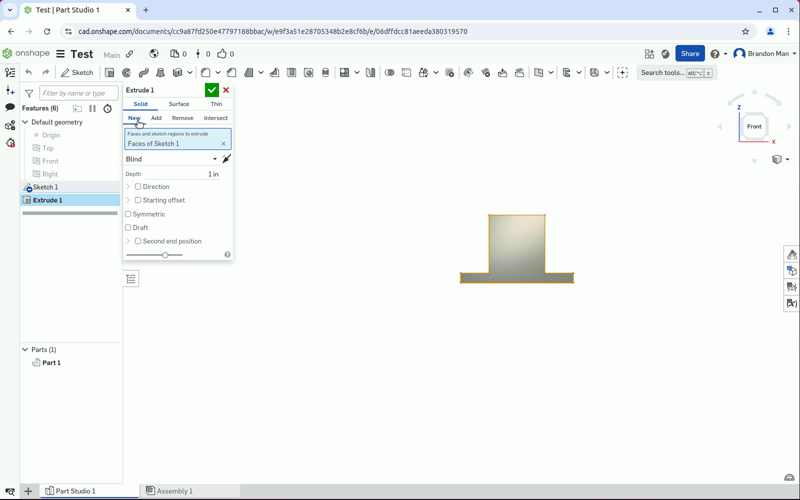
click(137, 120)
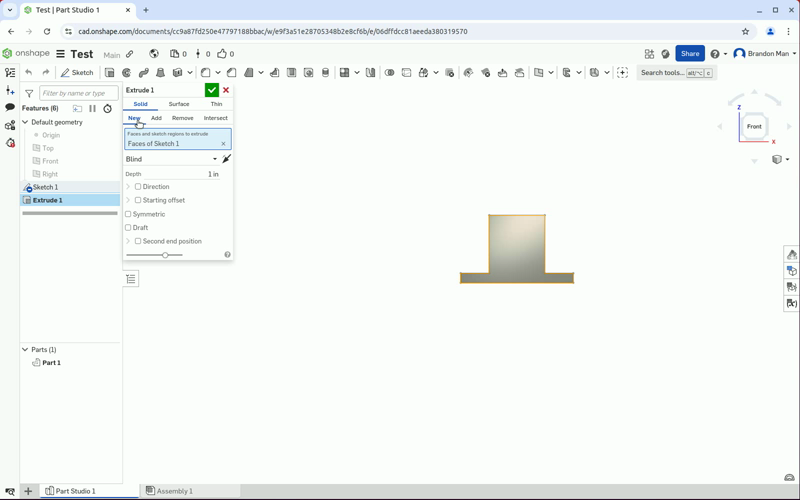
key(tab, 4)
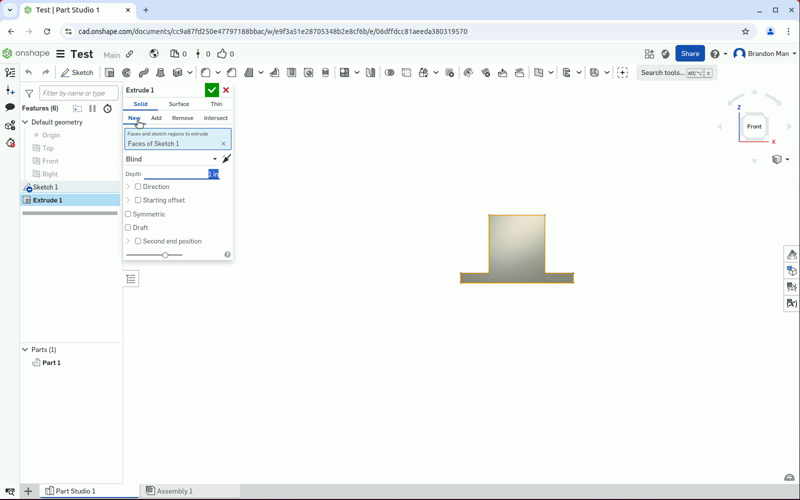
text(17.331)
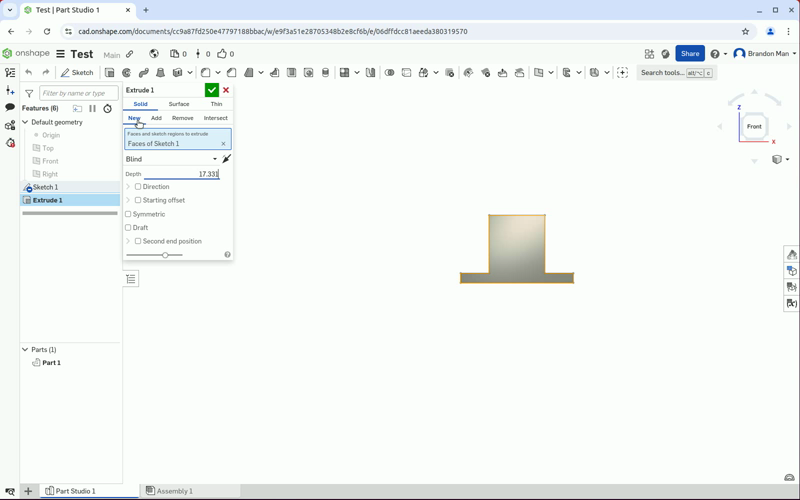
key(enter)
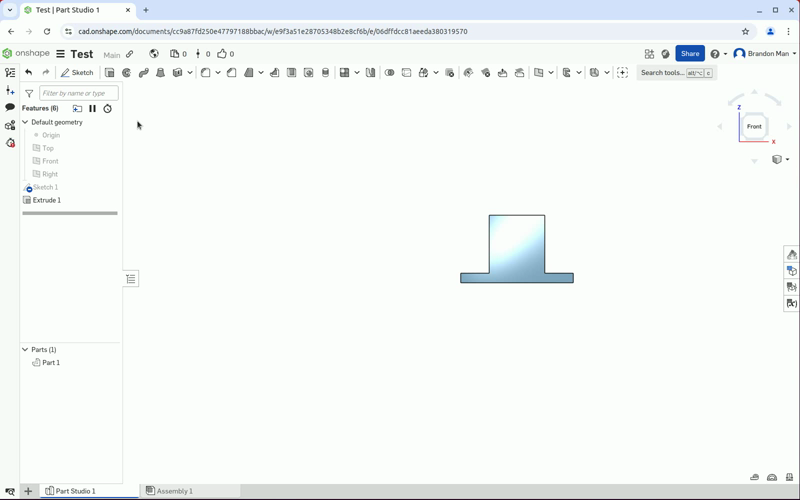
key(shift+h)
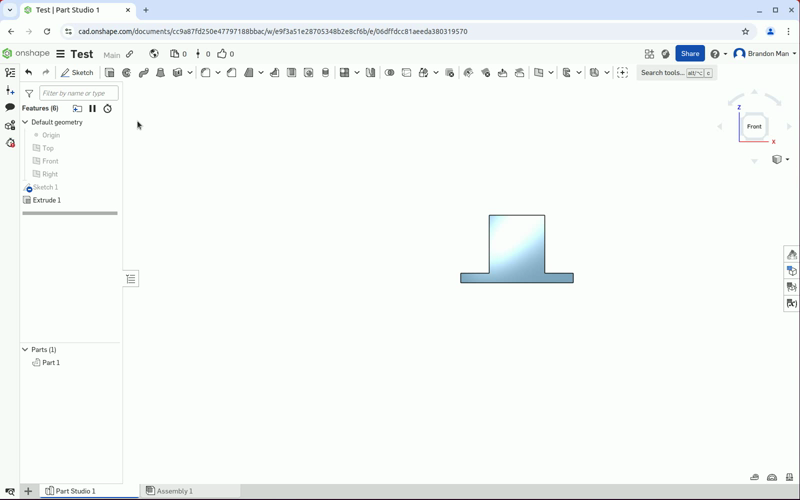
key(shift+h)
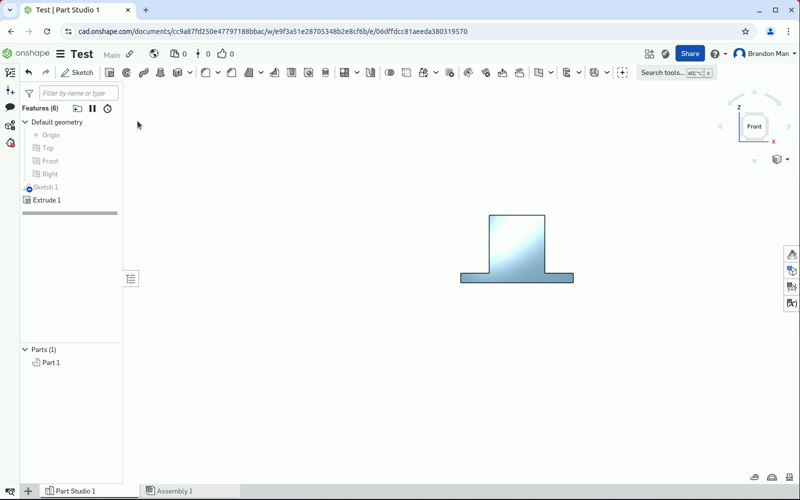
mouse_move(73, 189)
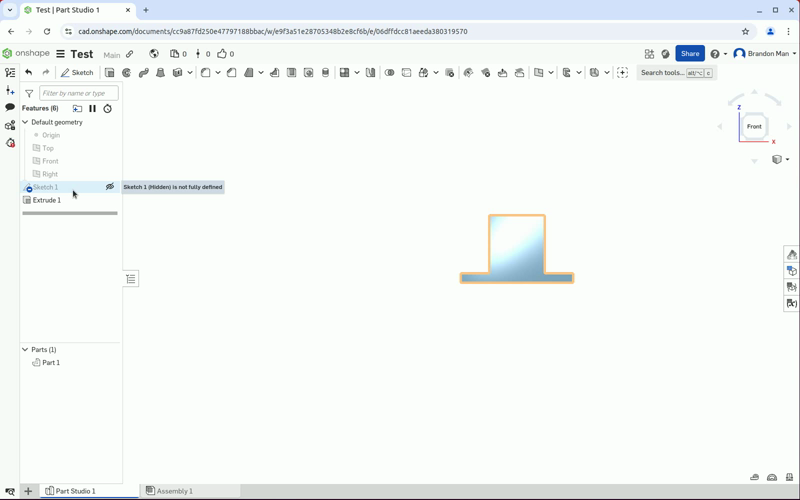
click(73, 189)
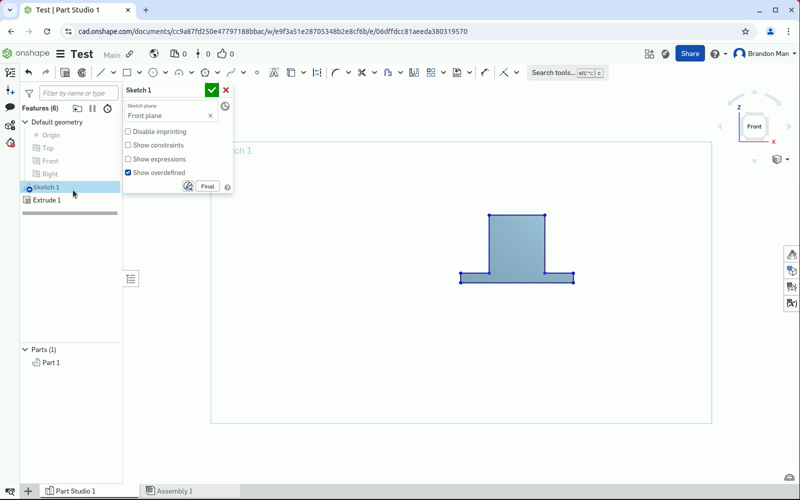
mouse_move(229, 92)
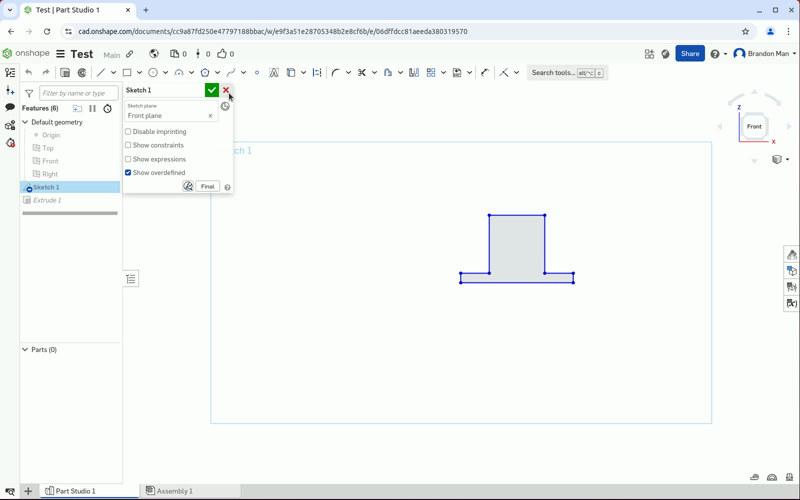
click(229, 92)
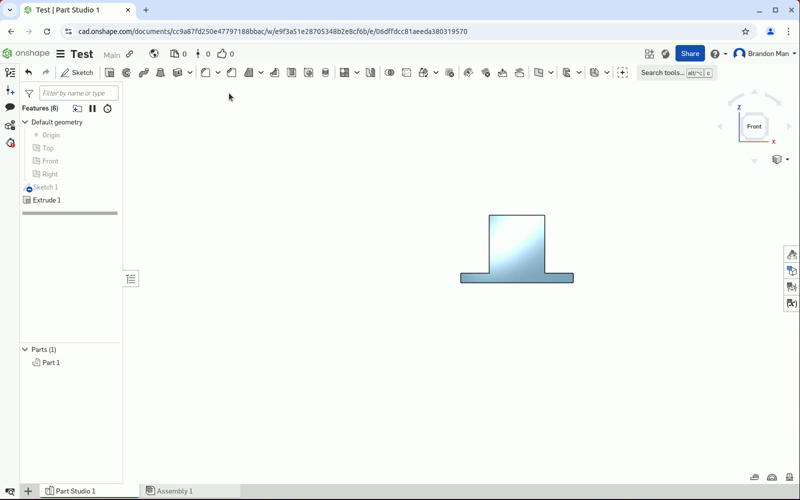
mouse_move(541, 75)
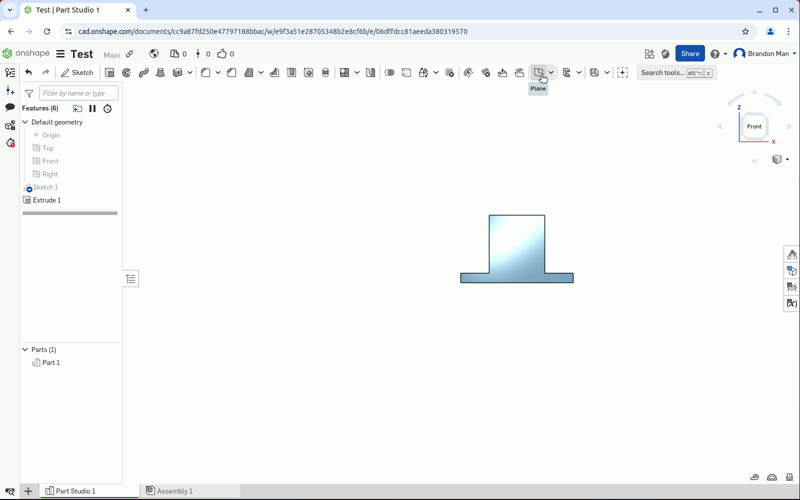
click(541, 75)
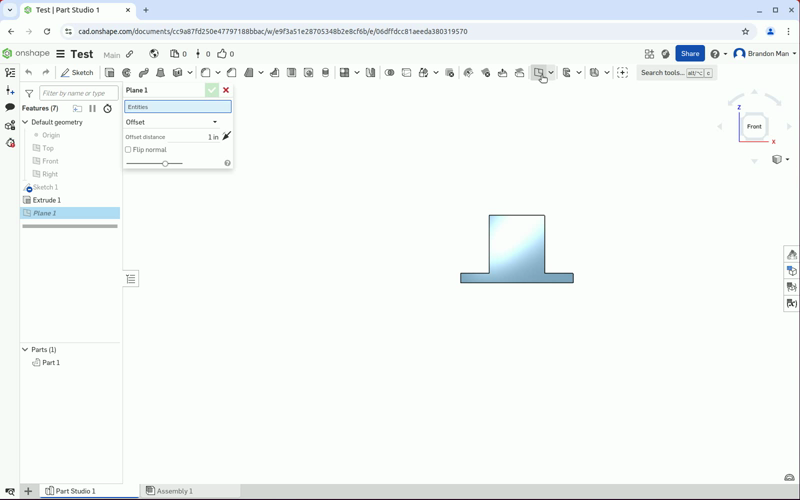
mouse_move(73, 163)
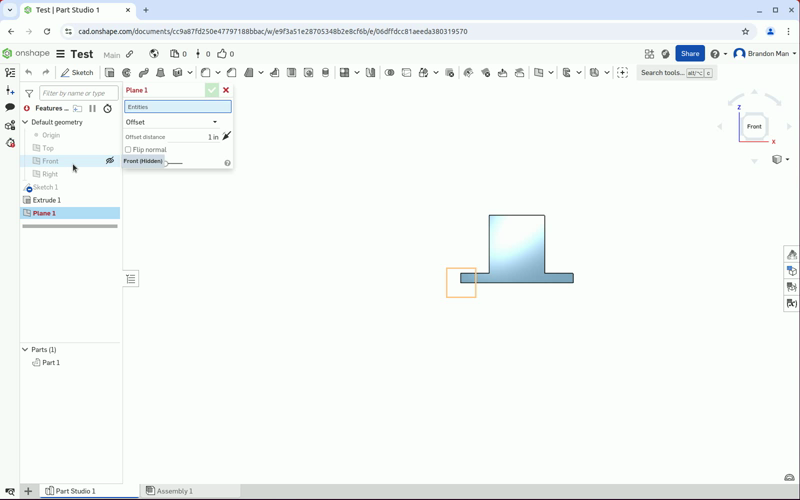
click(73, 163)
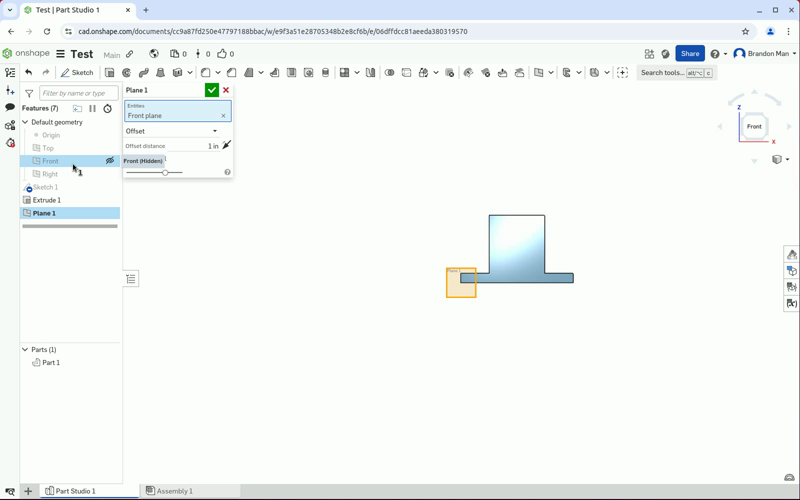
key(tab, 2)
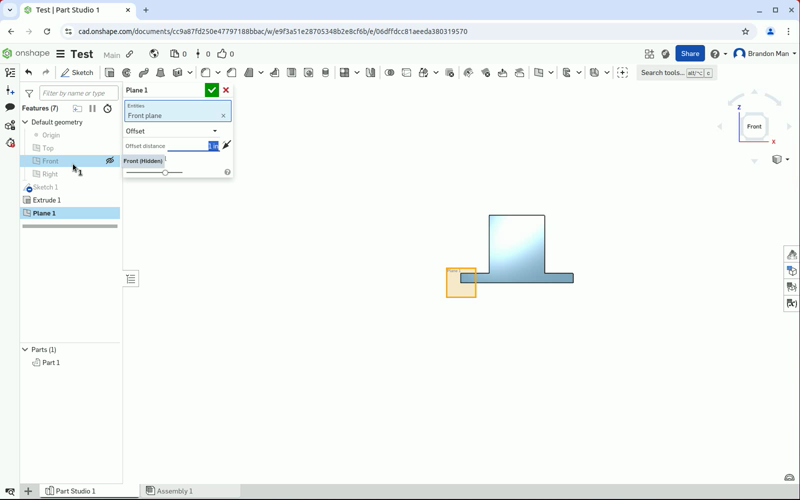
text(17.316)
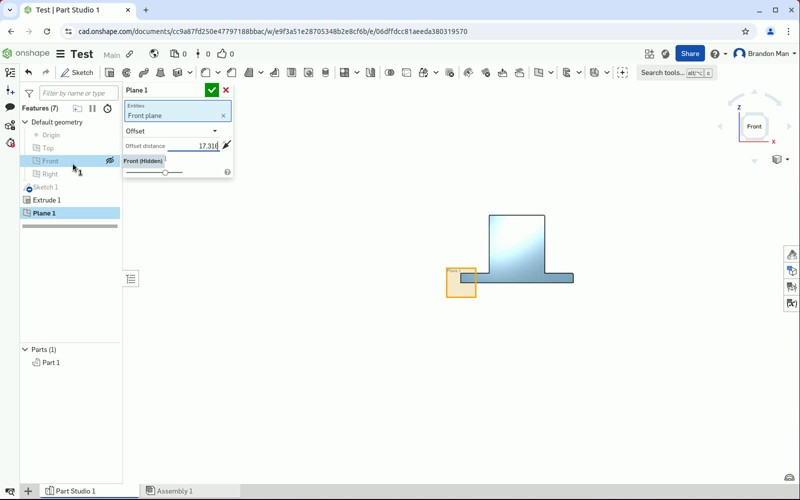
key(enter, 2)
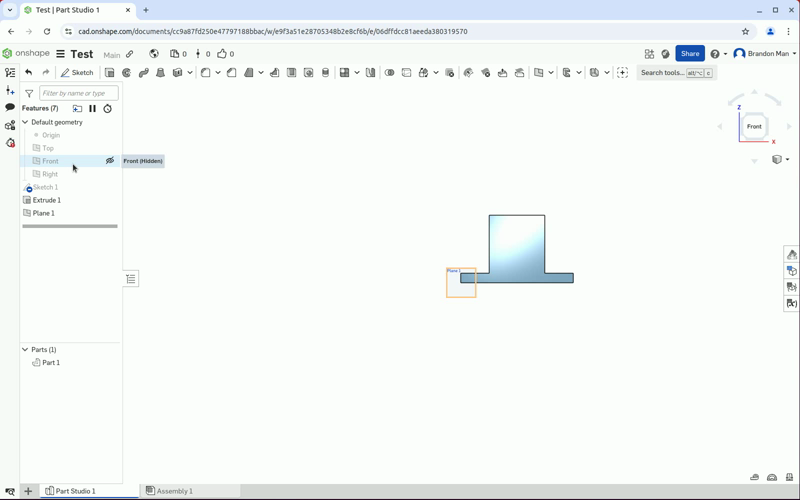
key(shift+s)
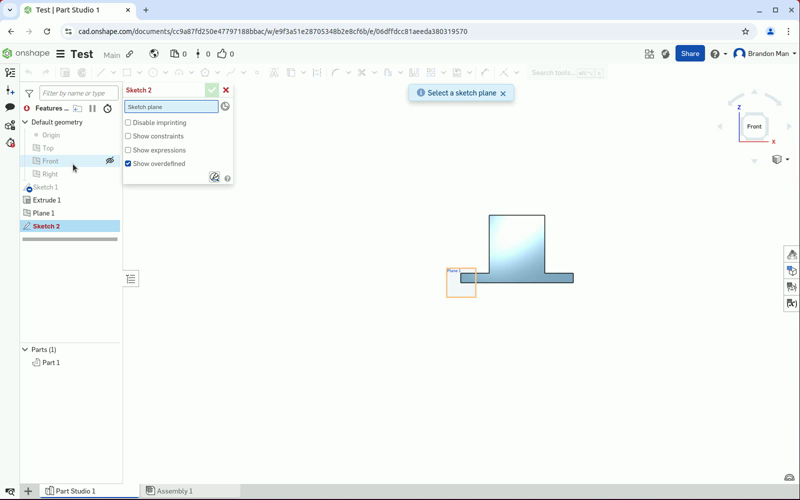
mouse_move(73, 215)
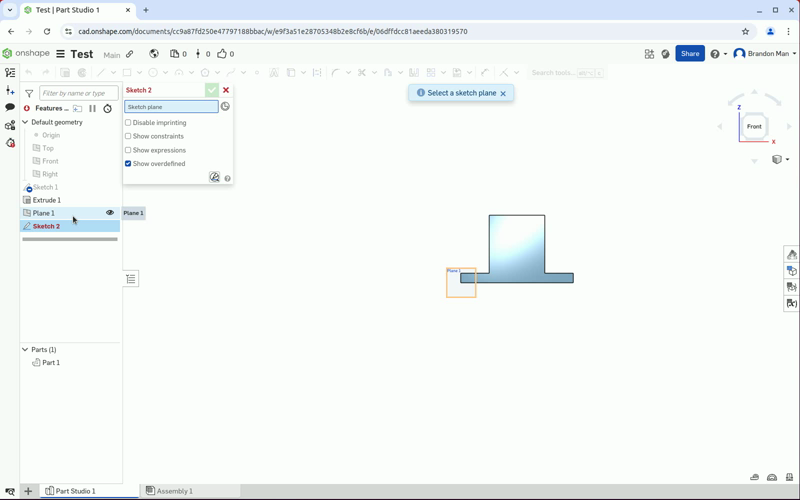
click(73, 215)
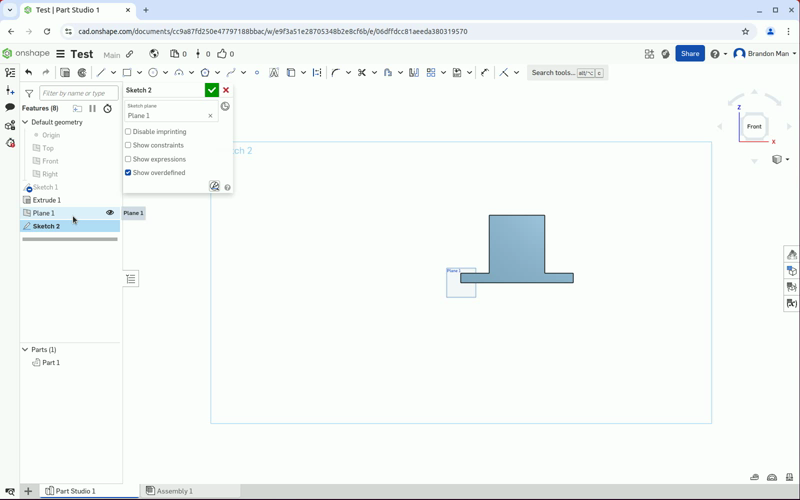
mouse_move(73, 352)
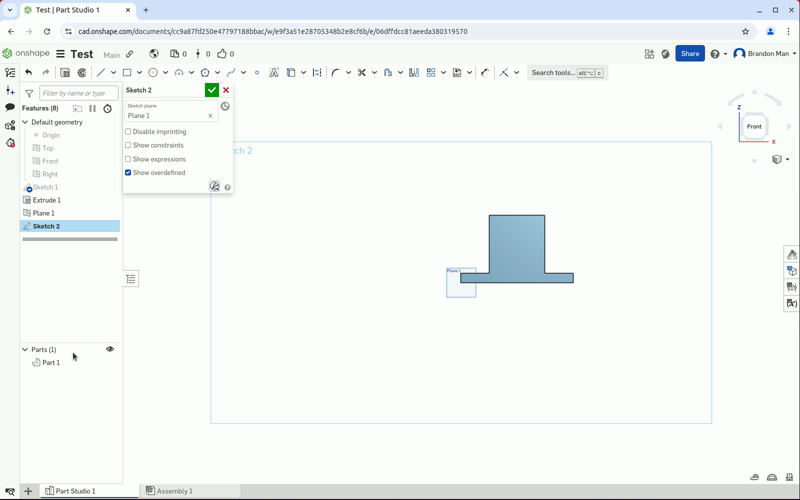
key(y)
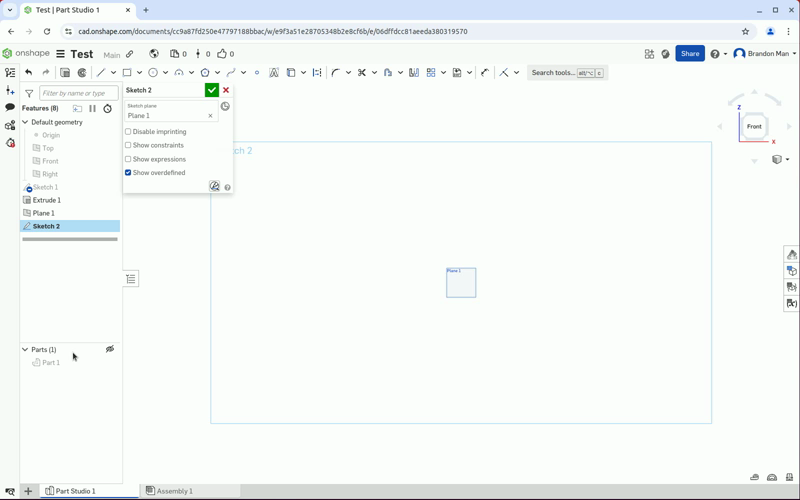
key(a)
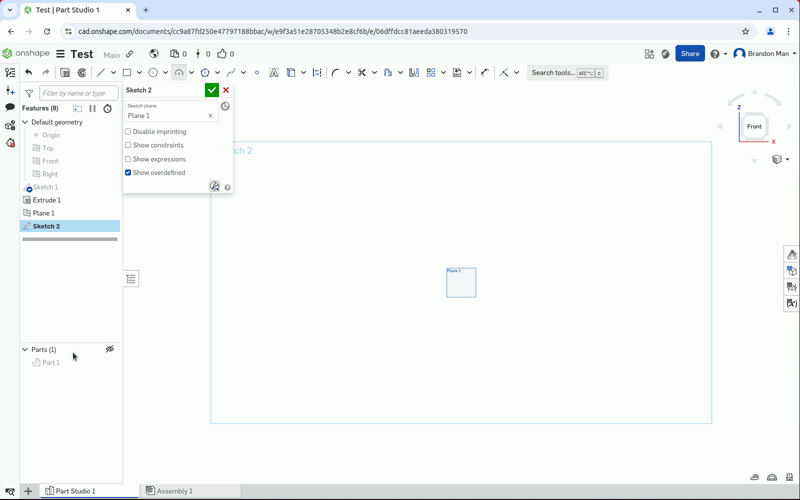
key_down(shift)
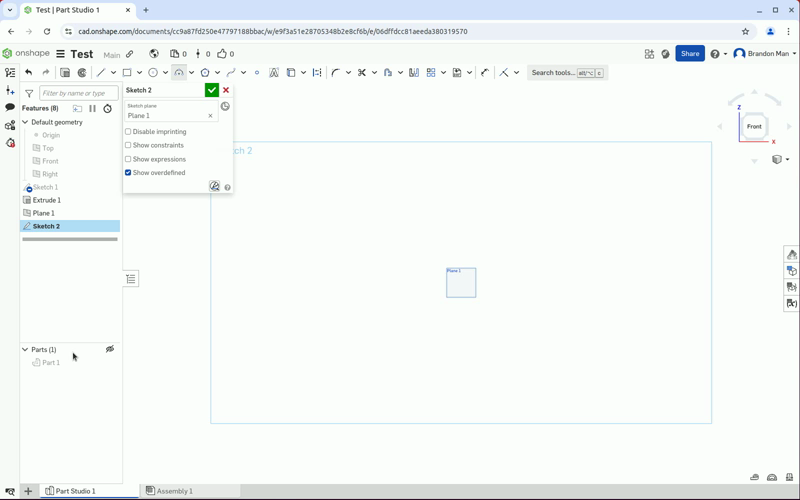
mouse_move(493, 215)
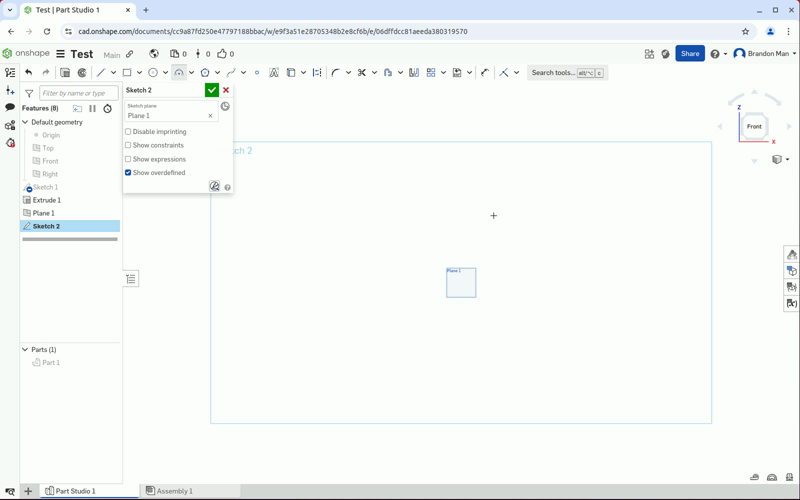
click(493, 215)
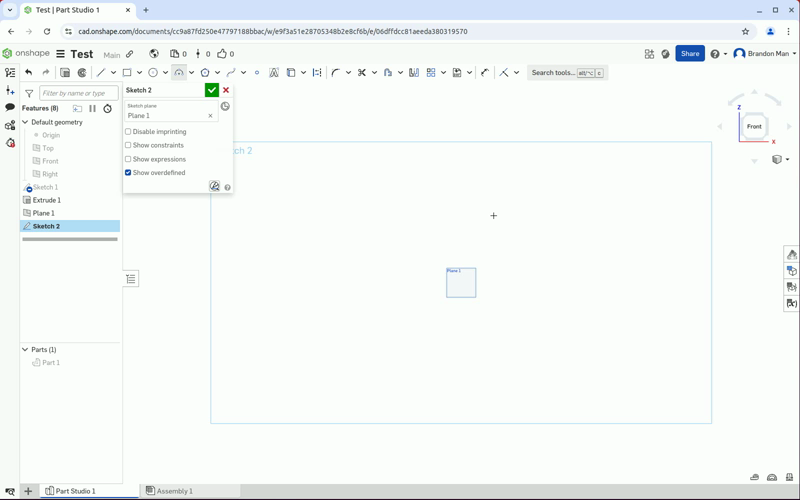
key_up(shift)
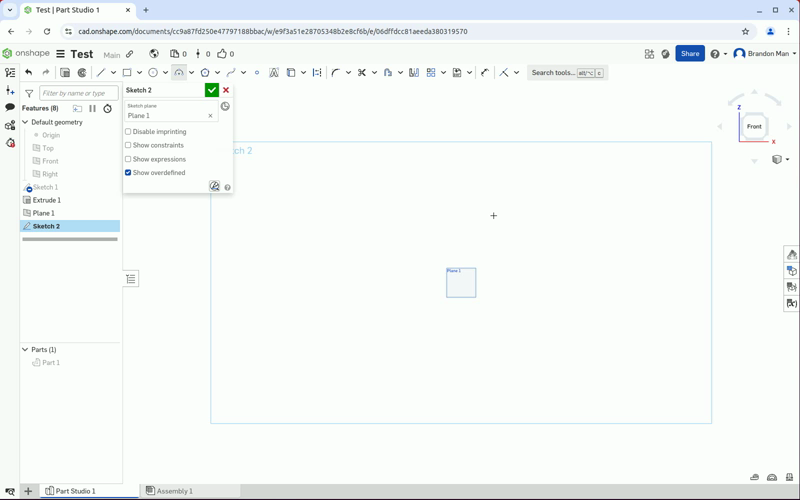
key_down(shift)
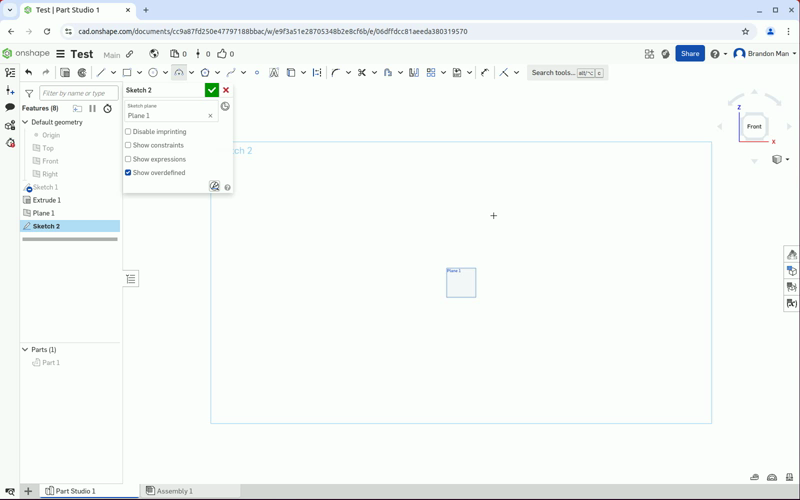
mouse_move(541, 215)
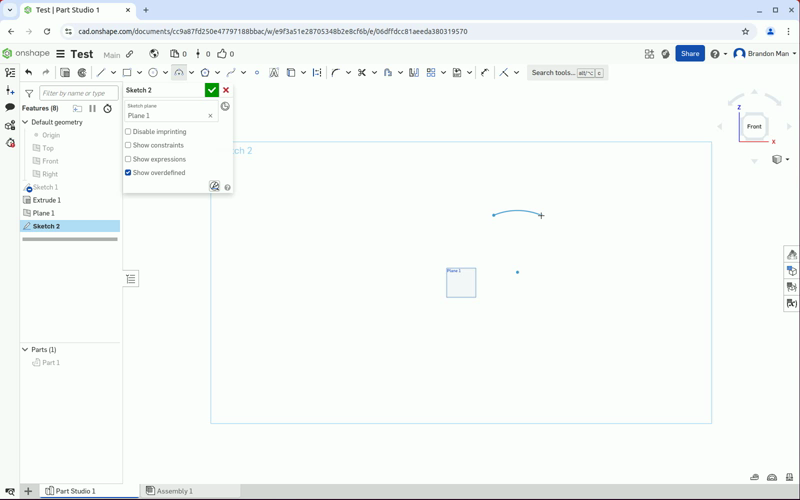
click(541, 215)
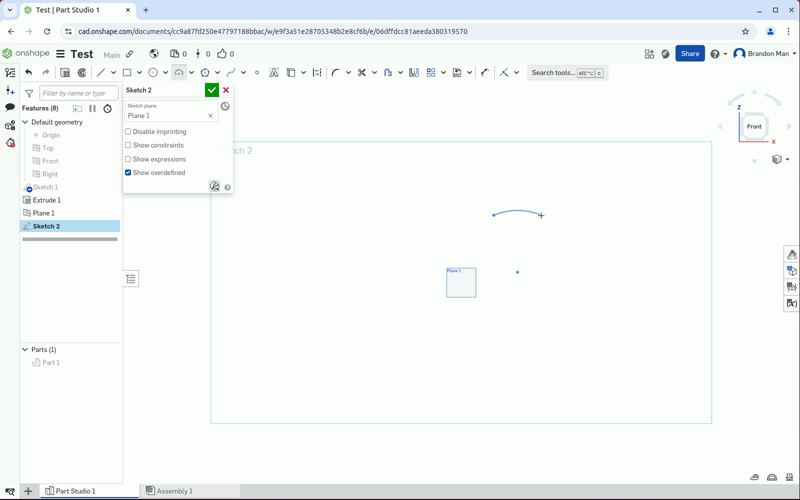
mouse_move(517, 238)
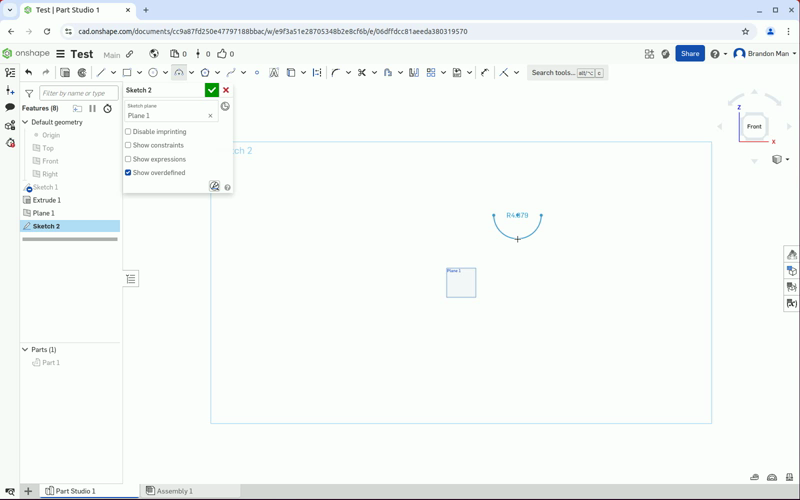
click(517, 238)
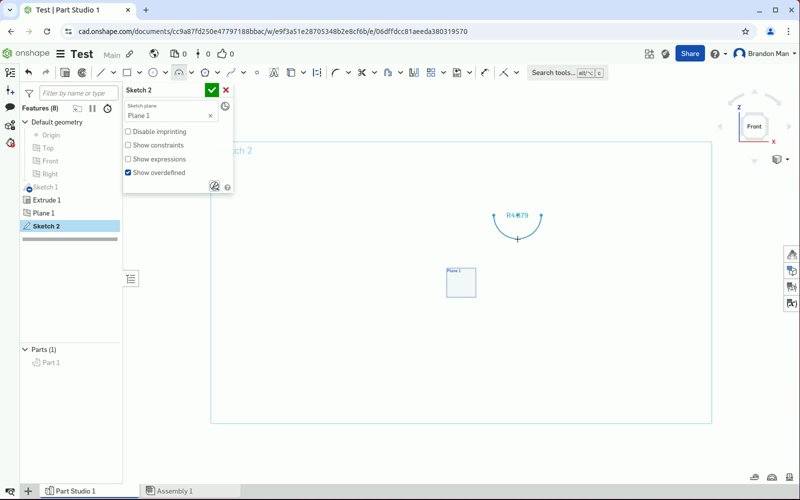
key_up(shift)
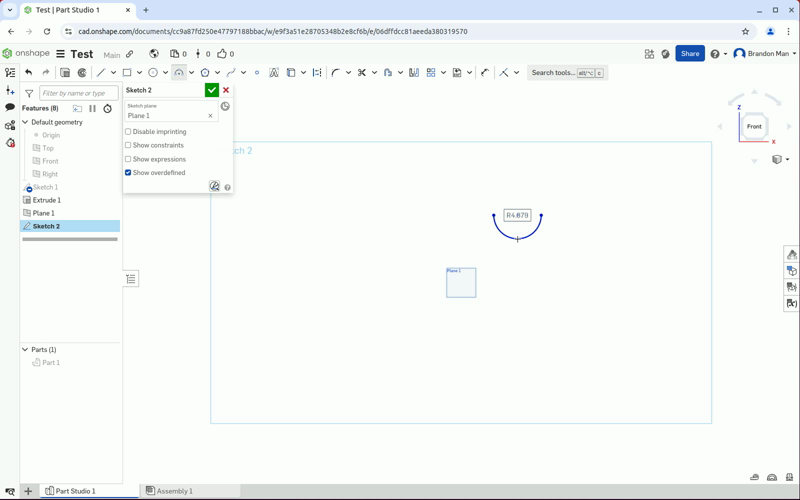
key(esc)
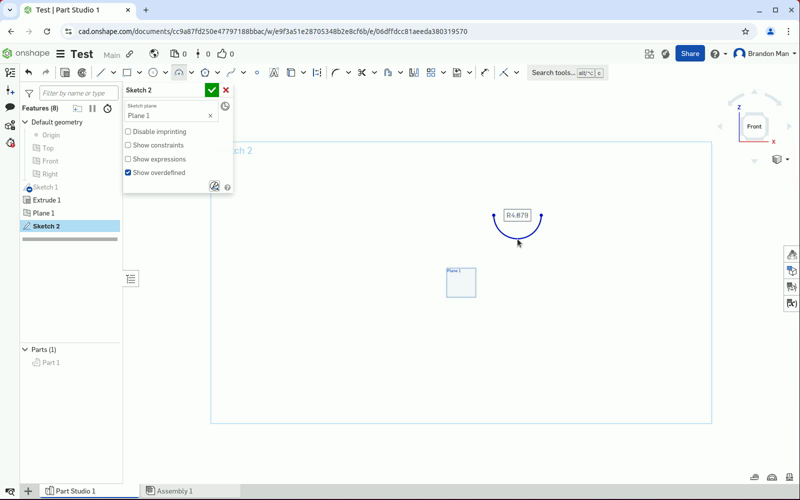
key(l)
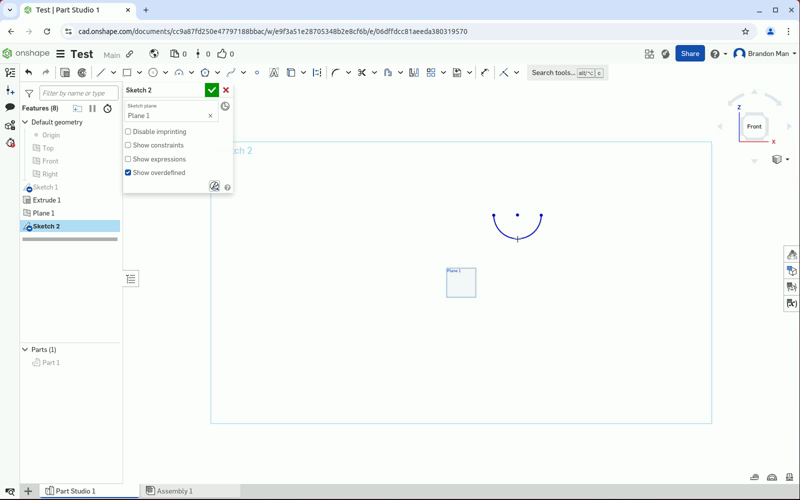
mouse_move(541, 215)
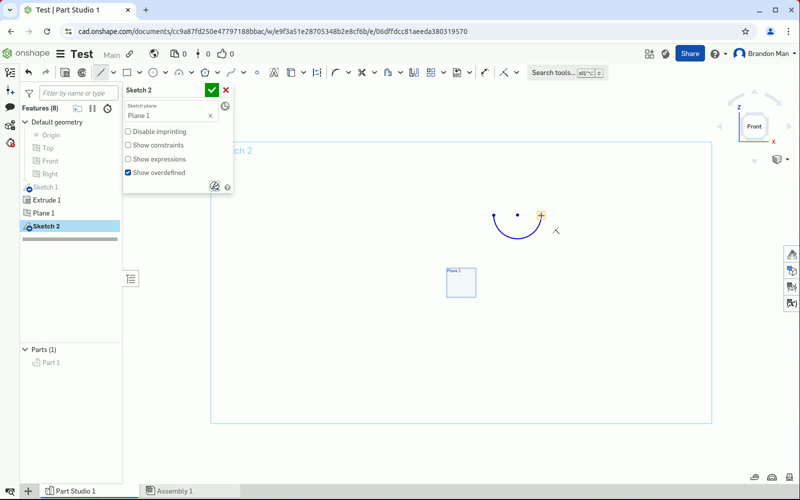
click(541, 215)
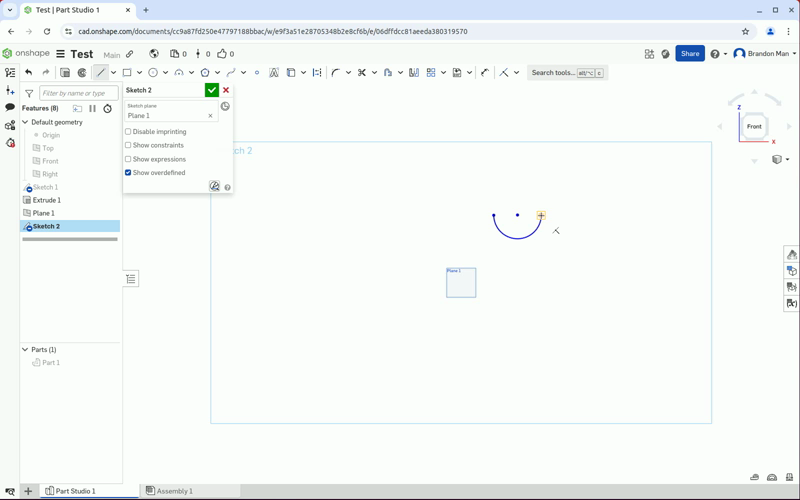
mouse_move(571, 215)
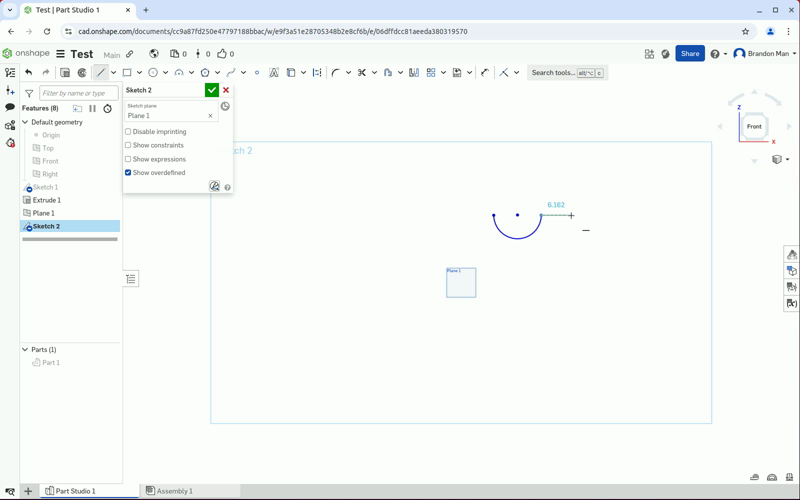
key_down(shift)
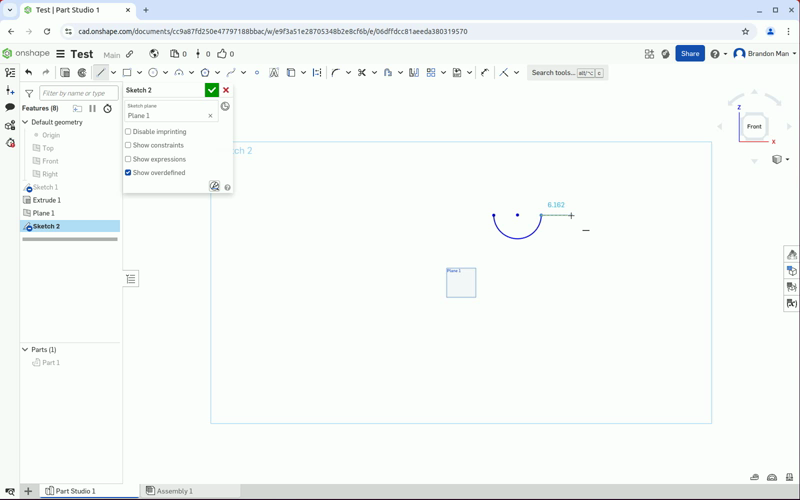
mouse_move(493, 215)
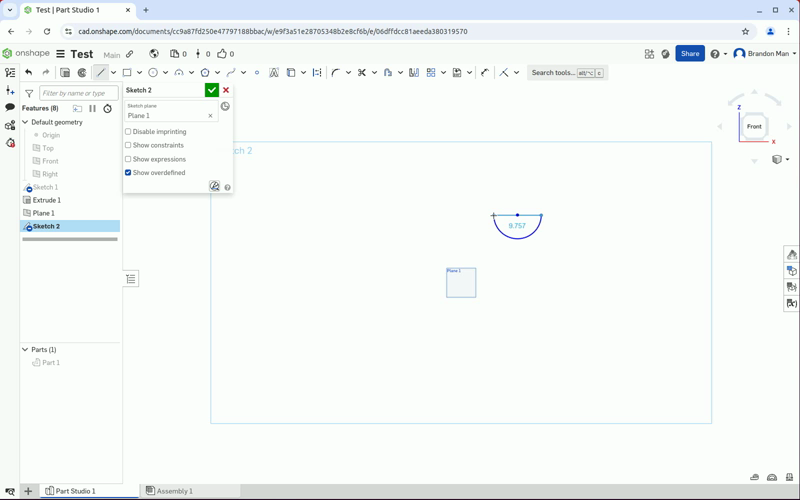
key_up(shift)
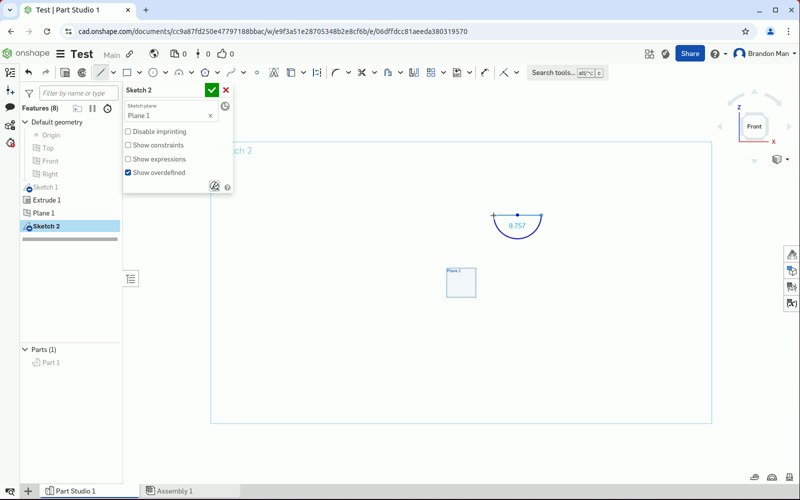
click(493, 215)
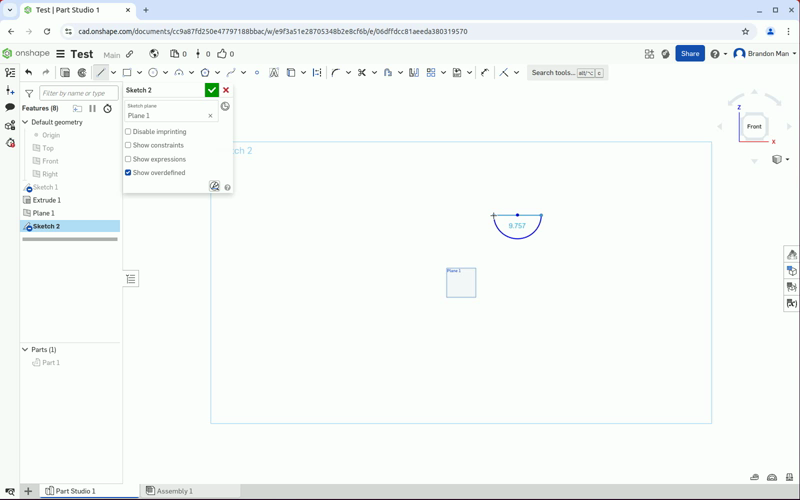
key(esc)
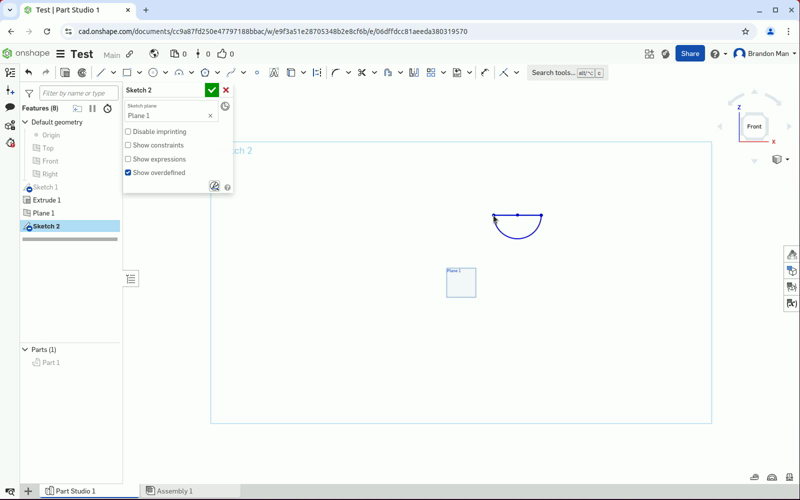
mouse_move(498, 225)
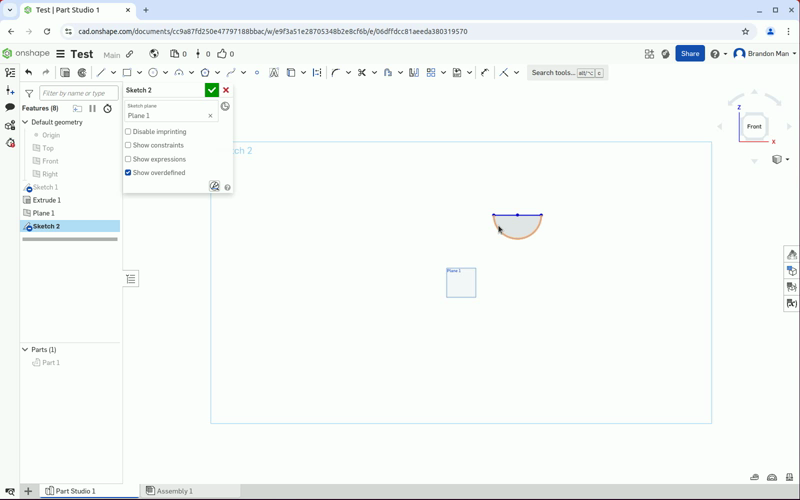
scroll(6)
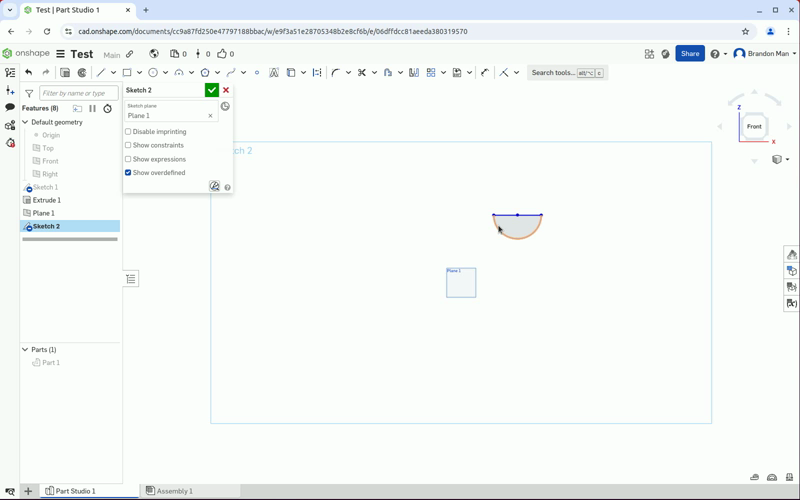
scroll(6)
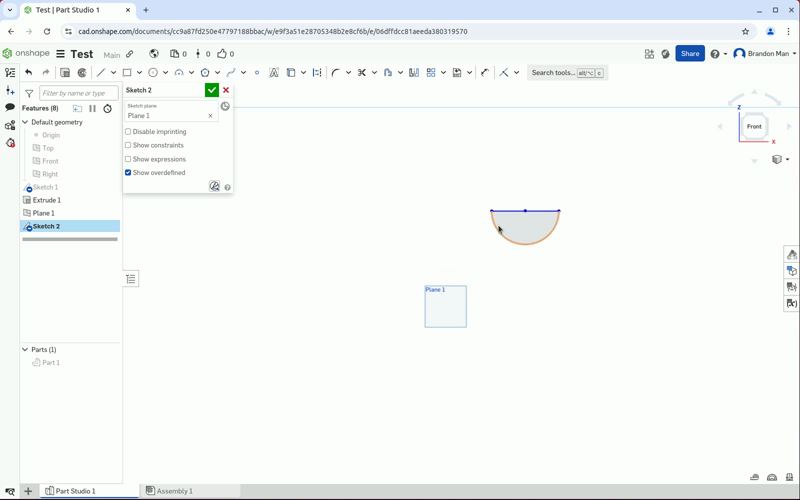
scroll(6)
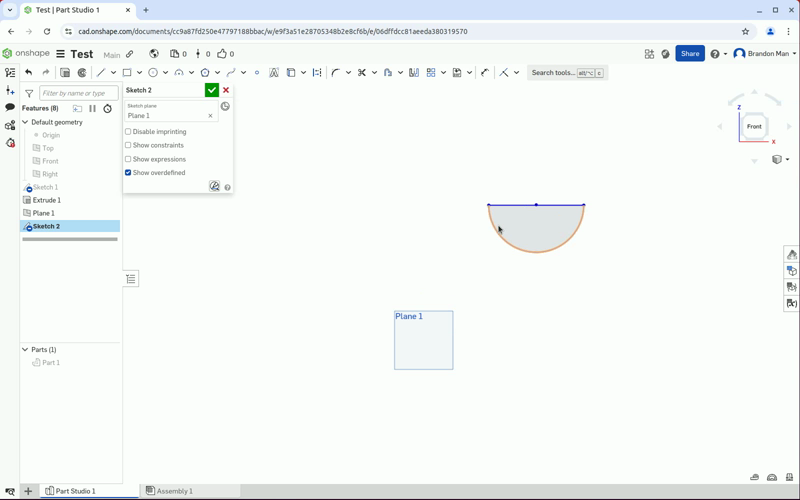
scroll(6)
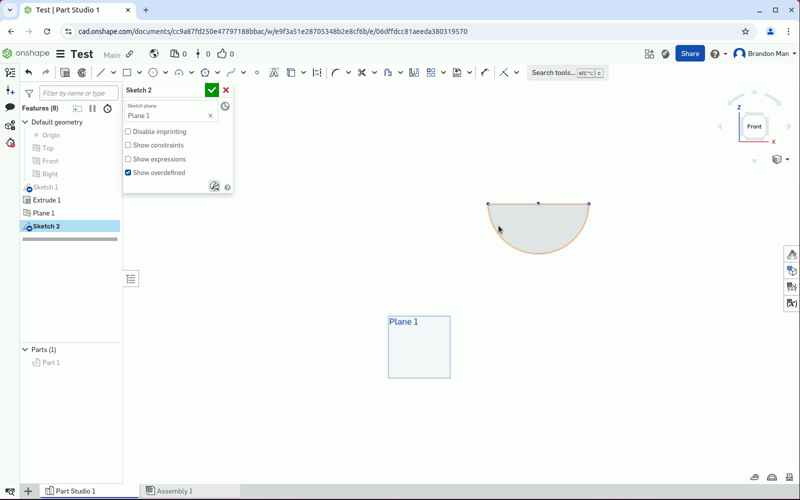
scroll(6)
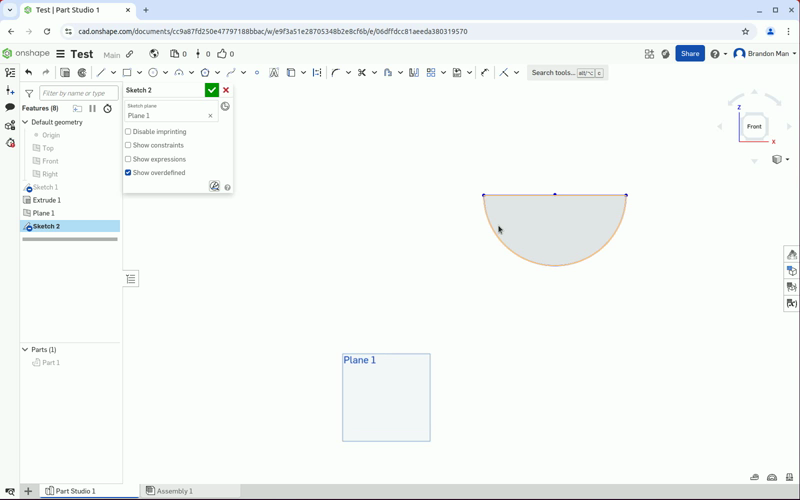
scroll(6)
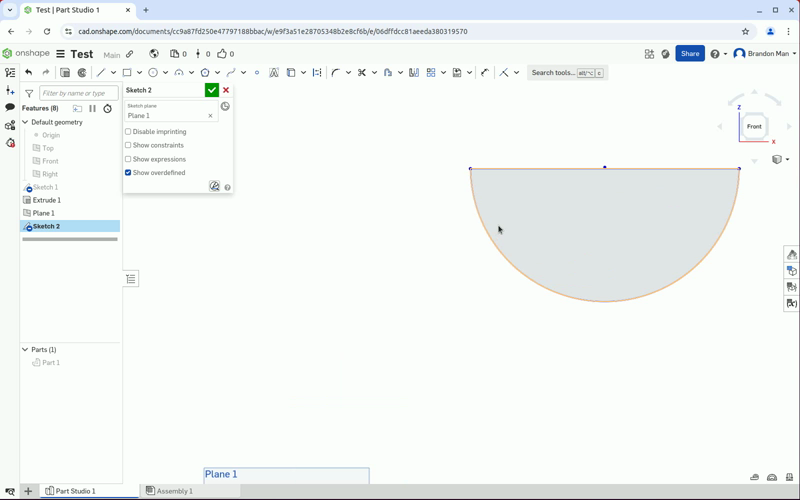
scroll(6)
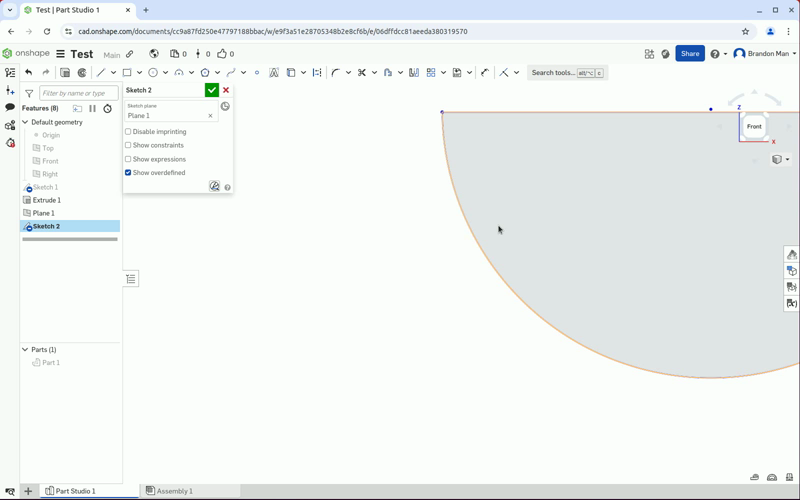
click(498, 225)
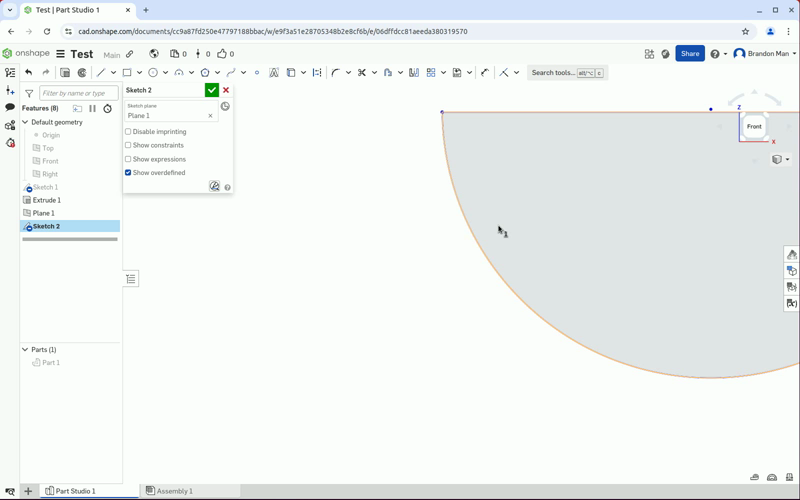
scroll(-6)
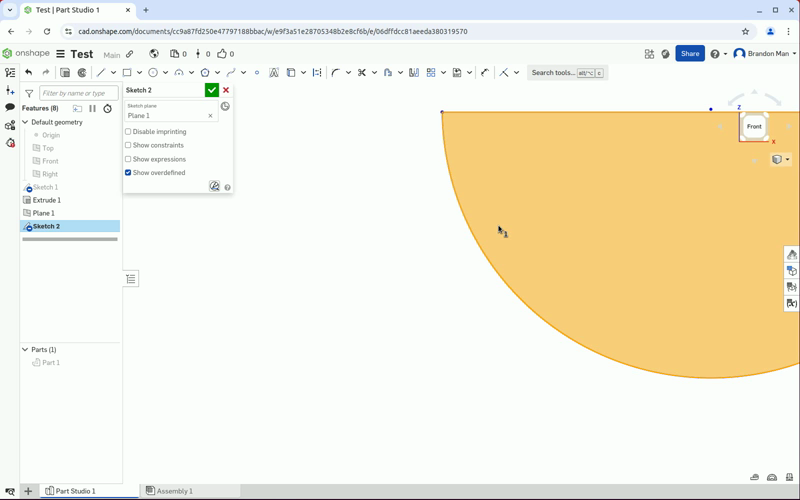
scroll(-6)
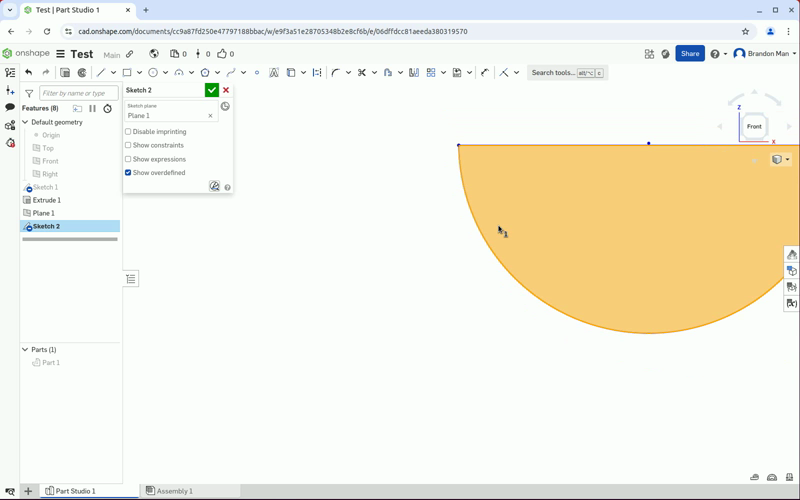
scroll(-6)
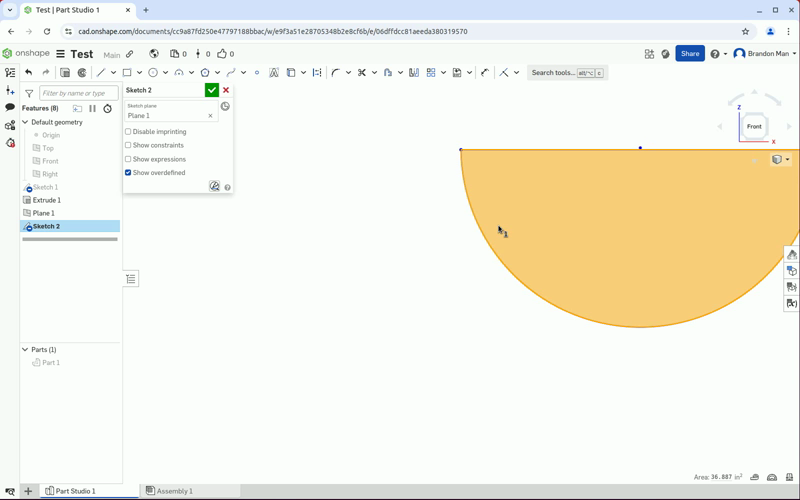
scroll(-6)
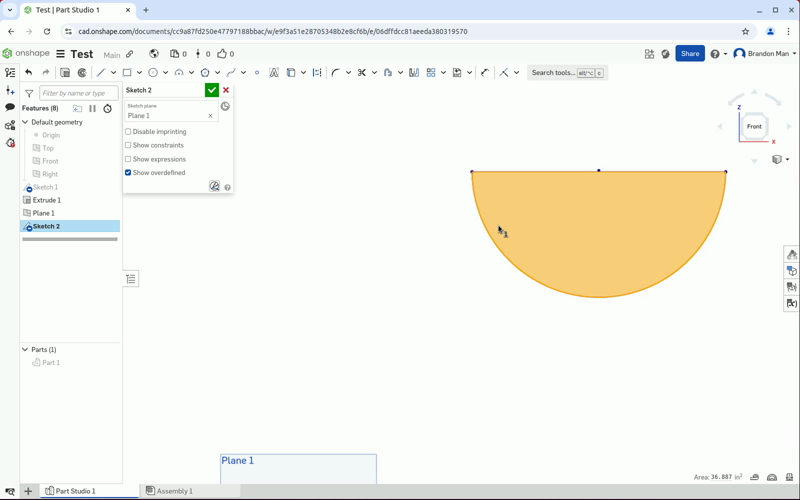
scroll(-6)
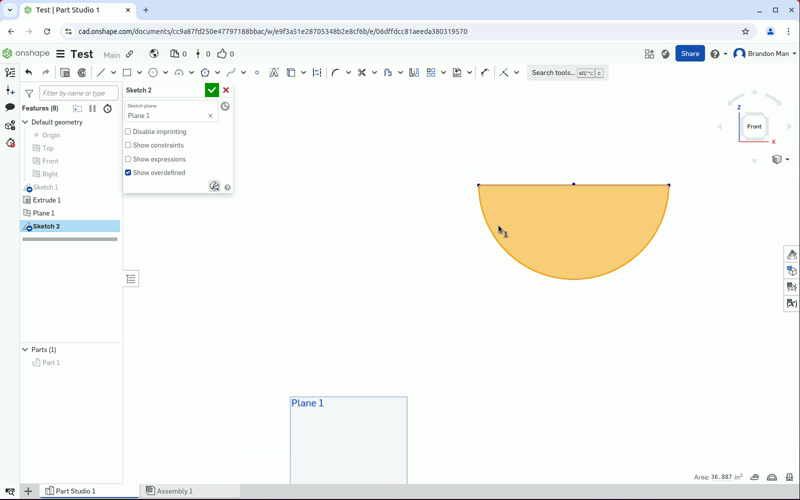
scroll(-6)
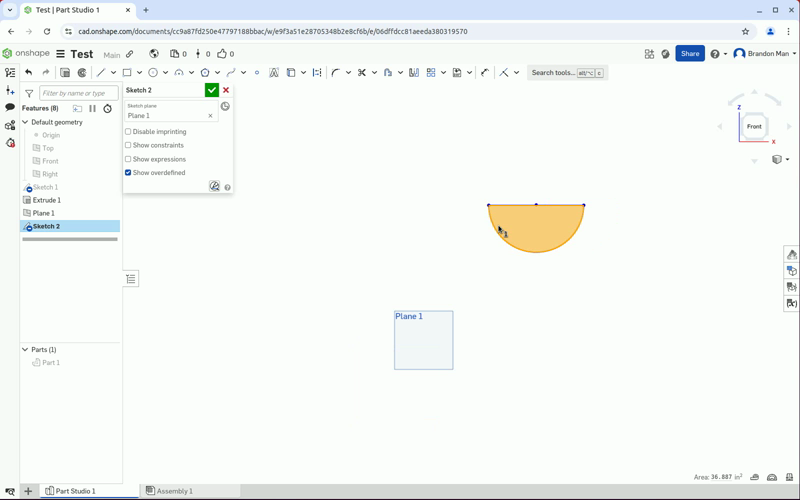
scroll(-6)
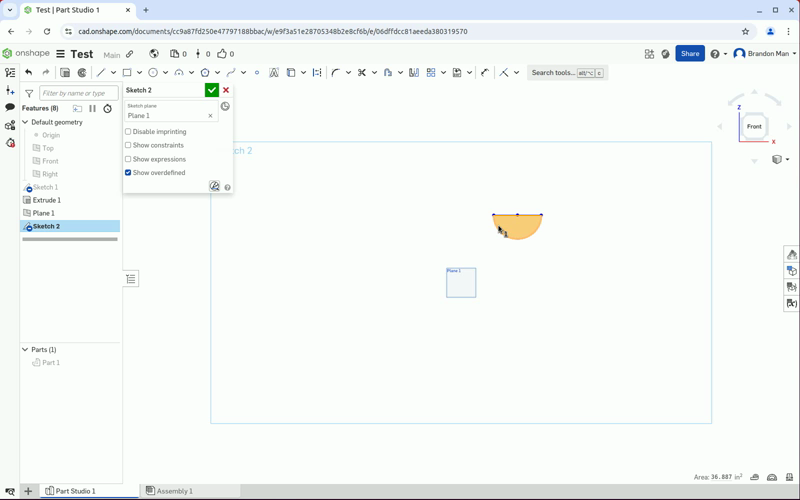
mouse_move(73, 352)
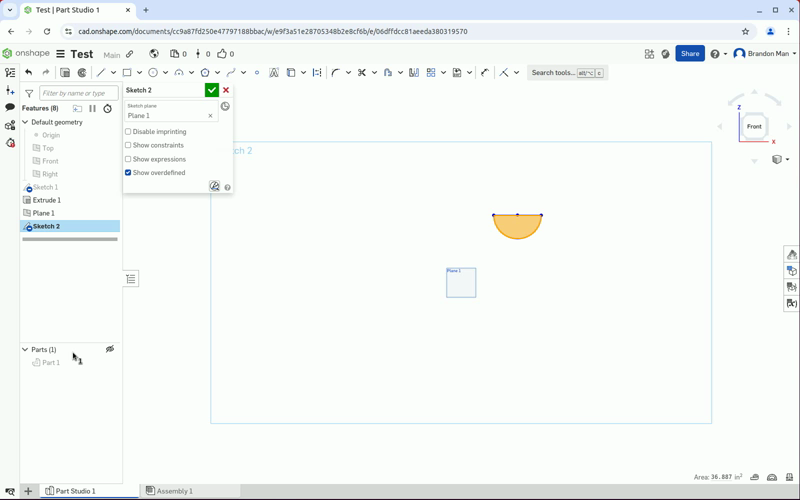
key(shift+y)
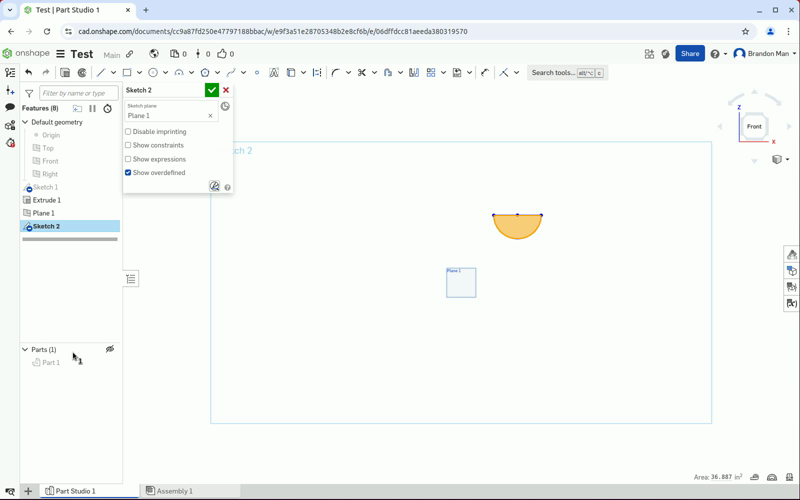
key(shift+e)
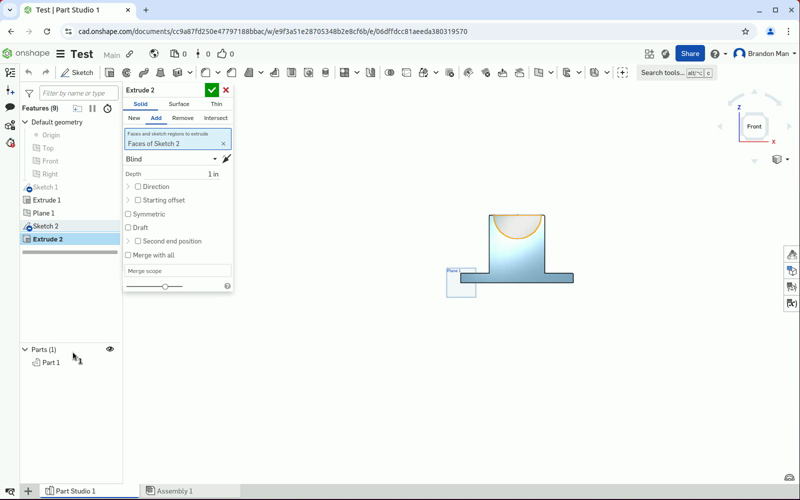
mouse_move(143, 106)
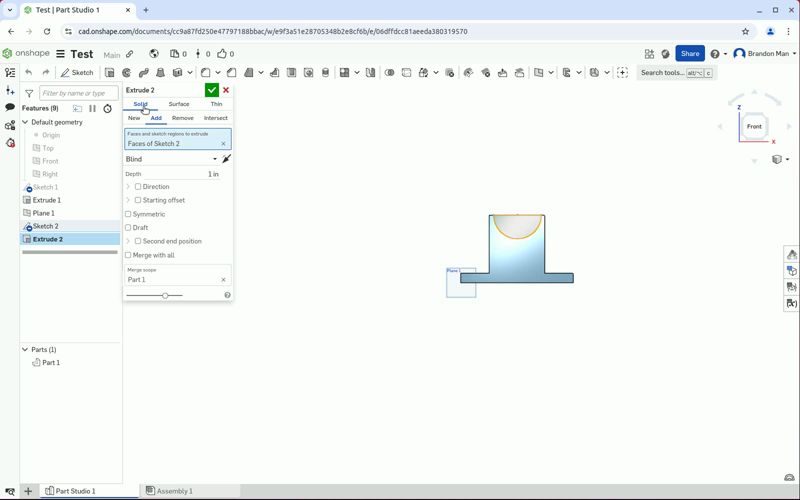
click(143, 106)
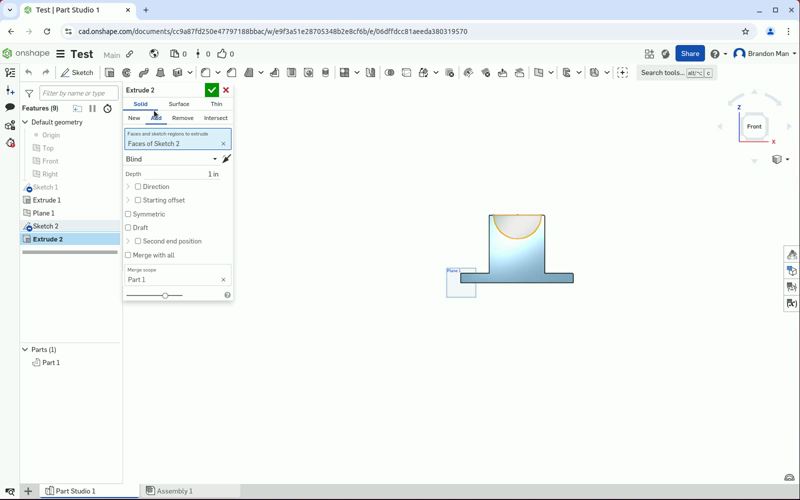
mouse_move(186, 120)
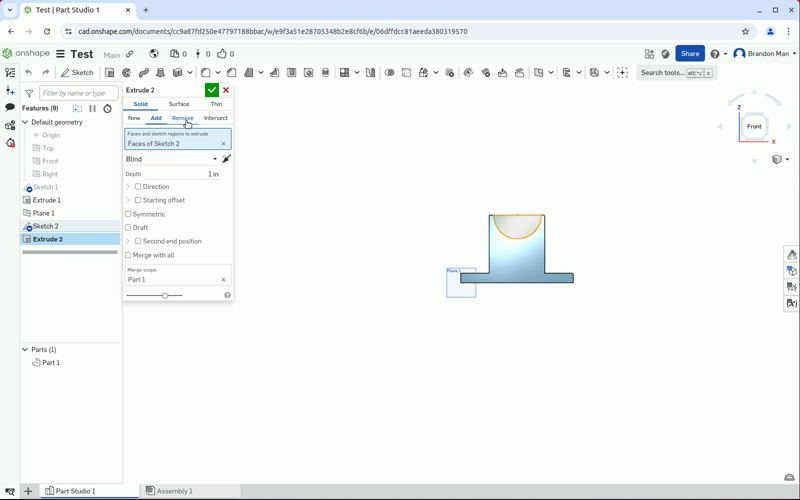
click(186, 120)
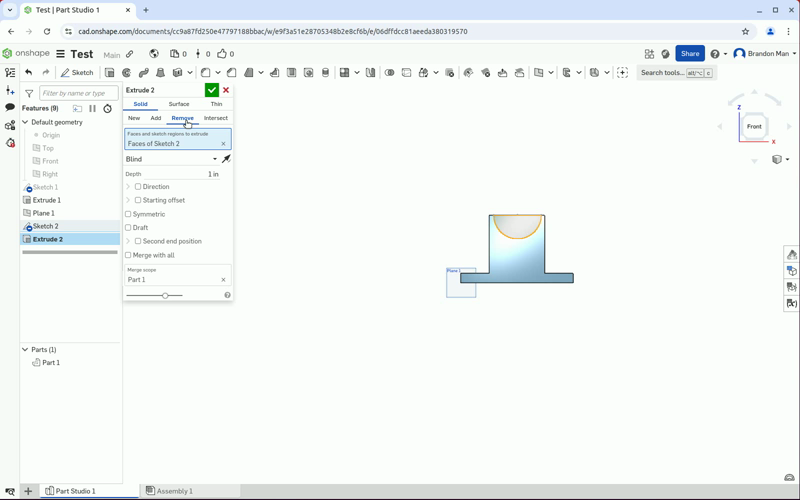
key(tab, 4)
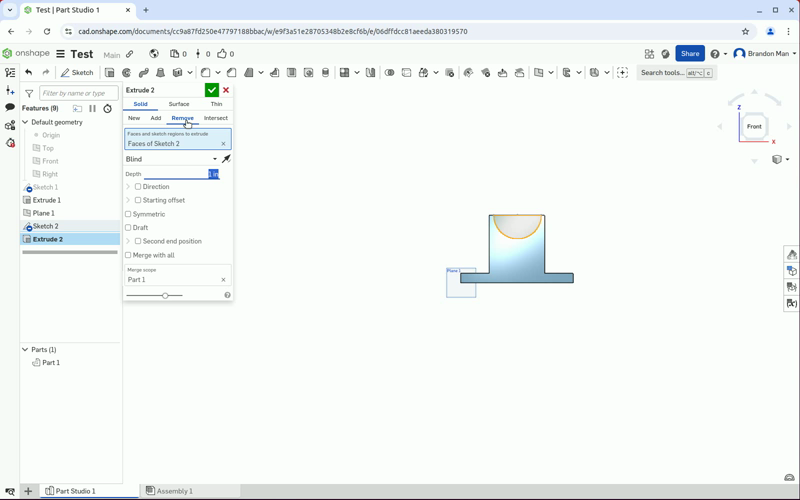
text(17.331)
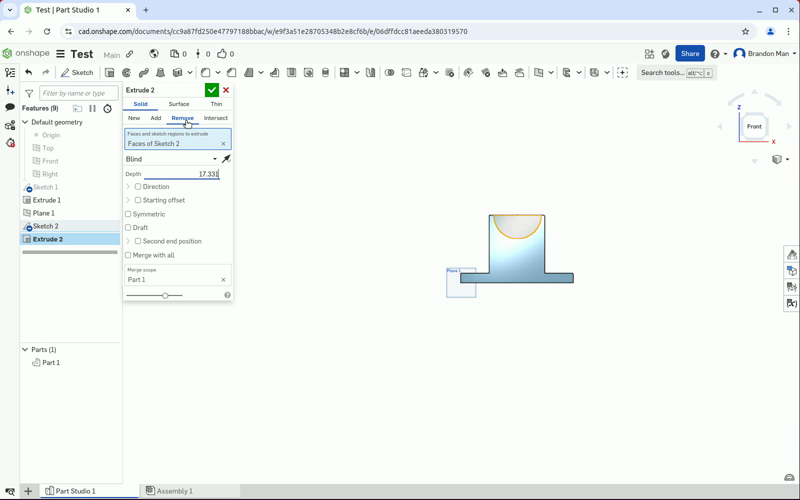
key(tab, 6)
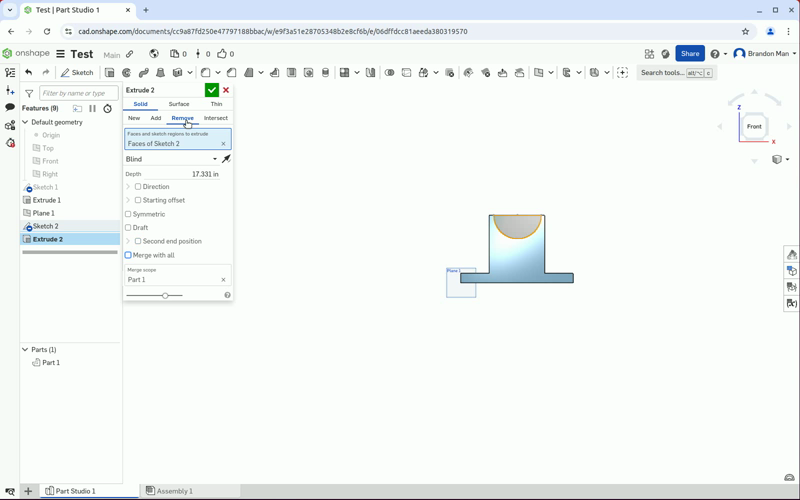
key(space)
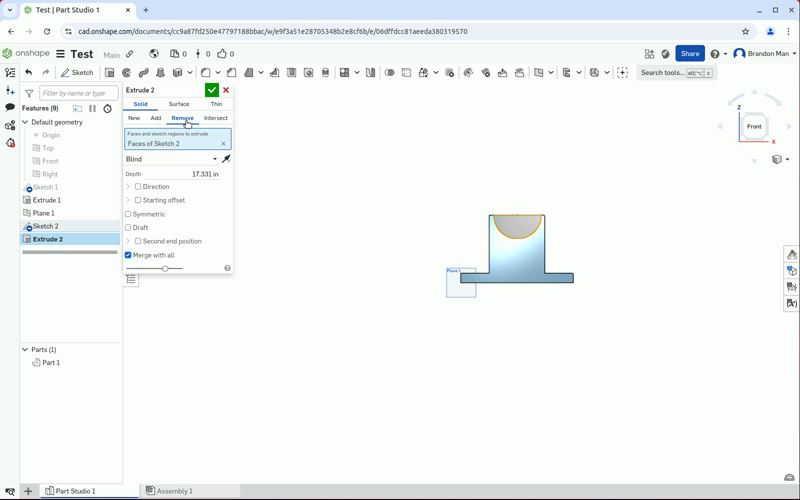
key(enter)
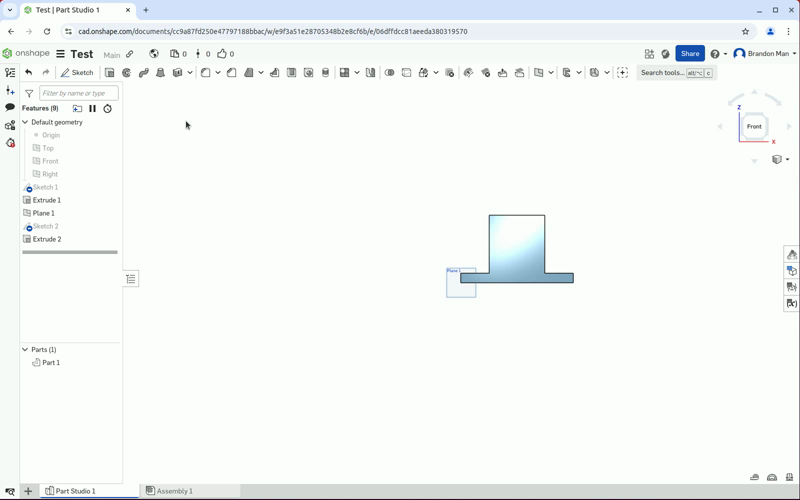
key(shift+h)
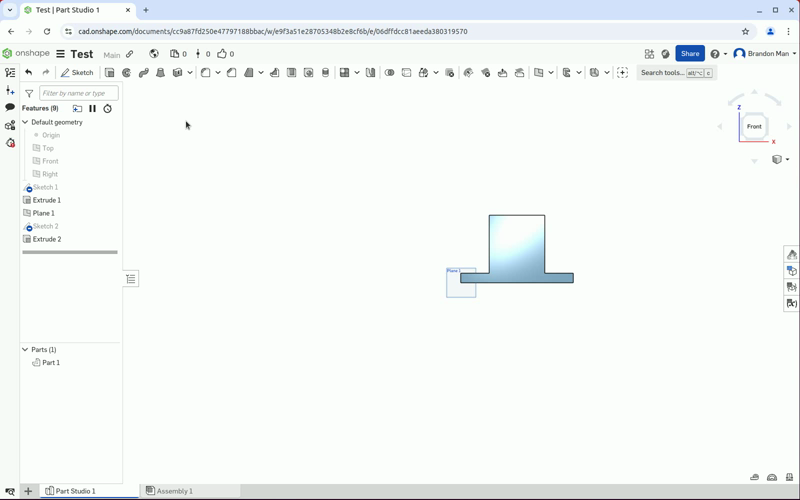
key(shift+h)
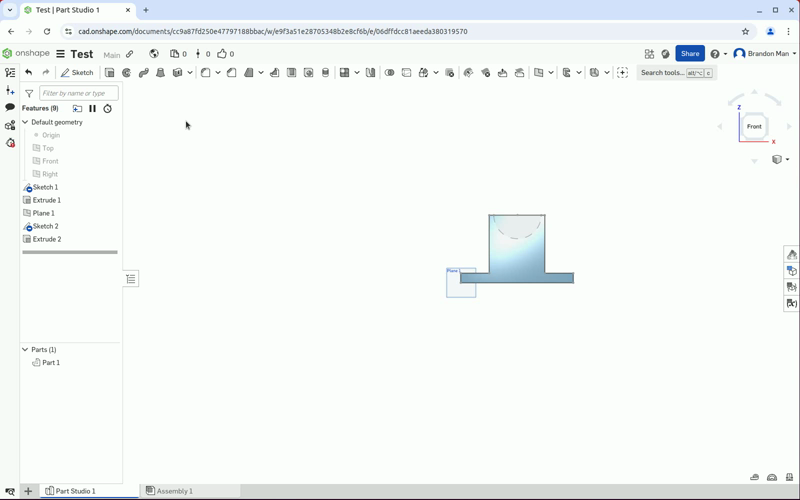
key(shift+7)
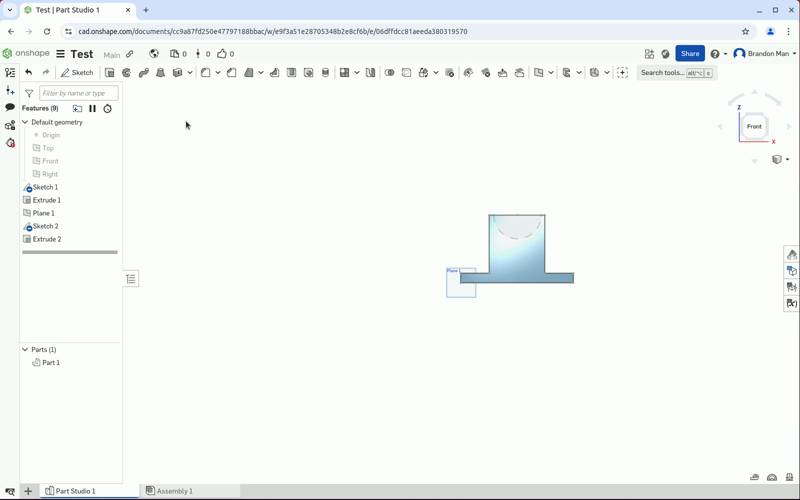
key(left, 2)
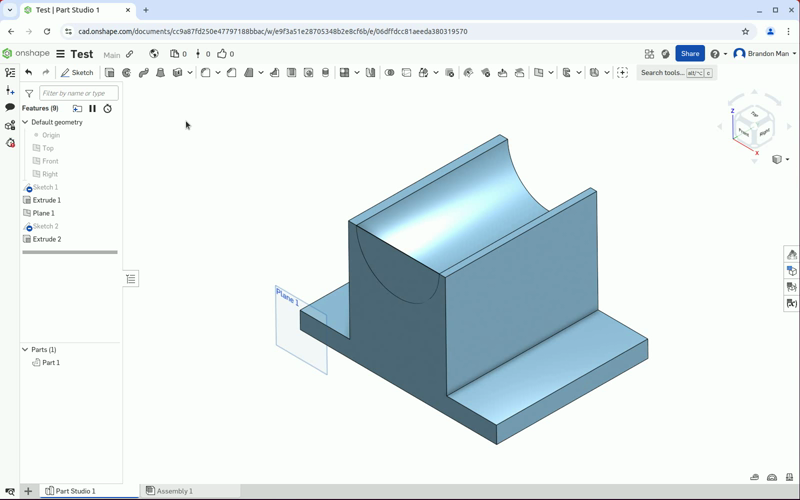
key(down, 2)
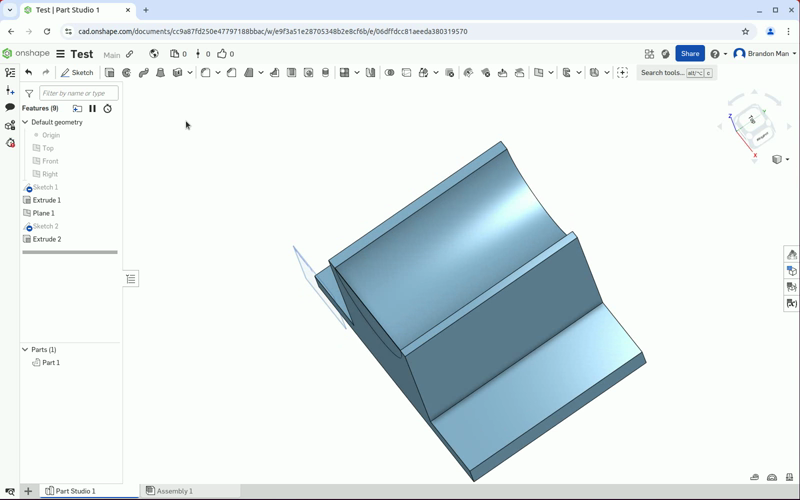
key(up, 2)
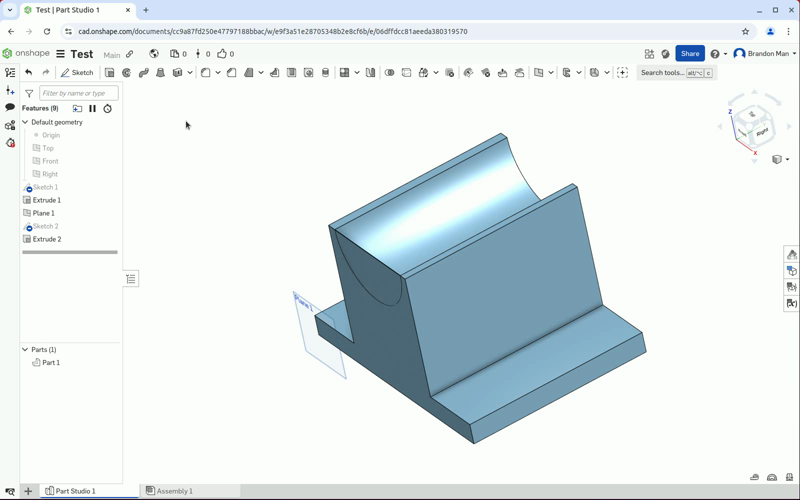
key(right, 2)
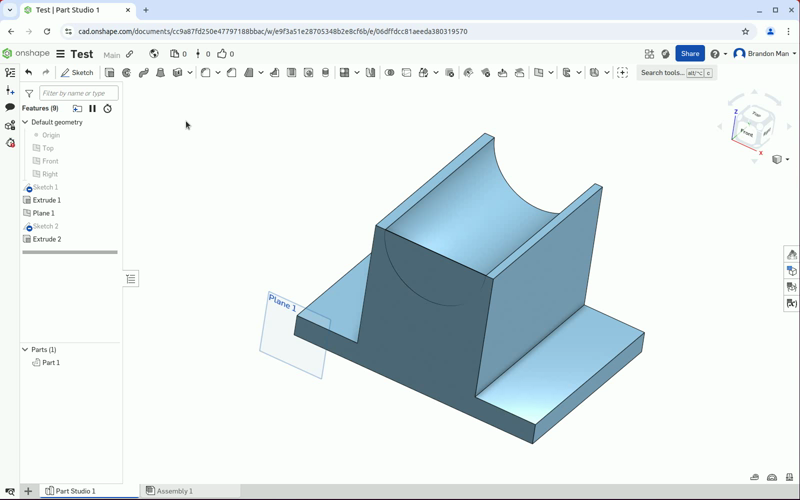
mouse_move(73, 189)
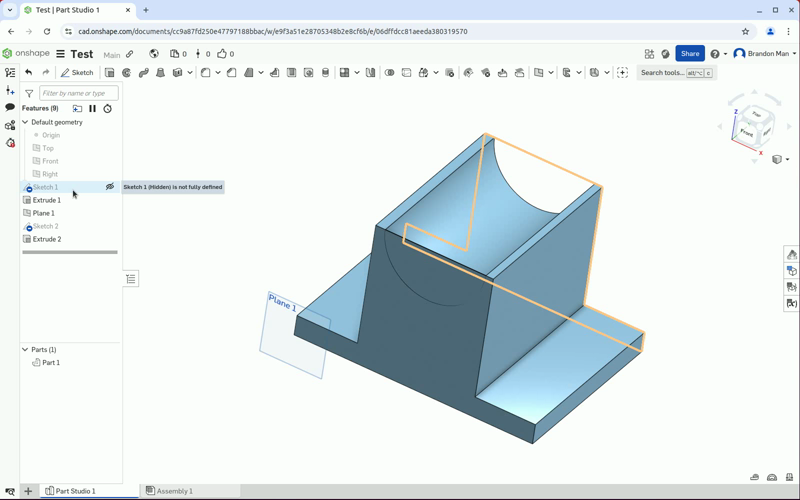
click(73, 189)